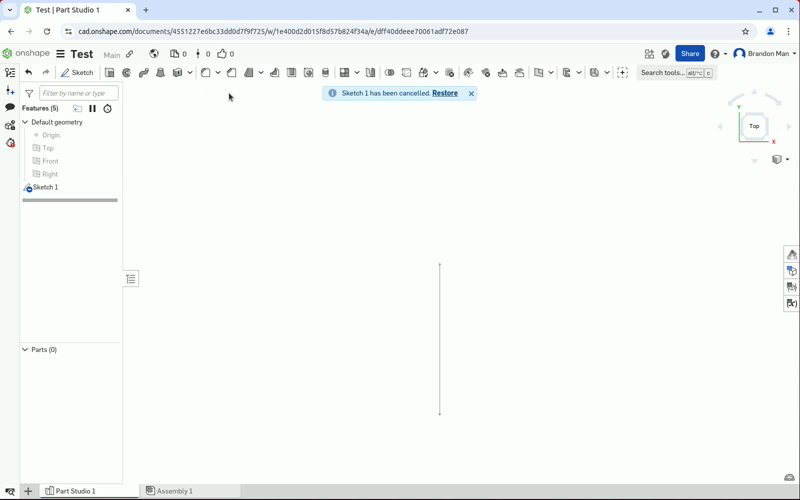
key(shift+h)
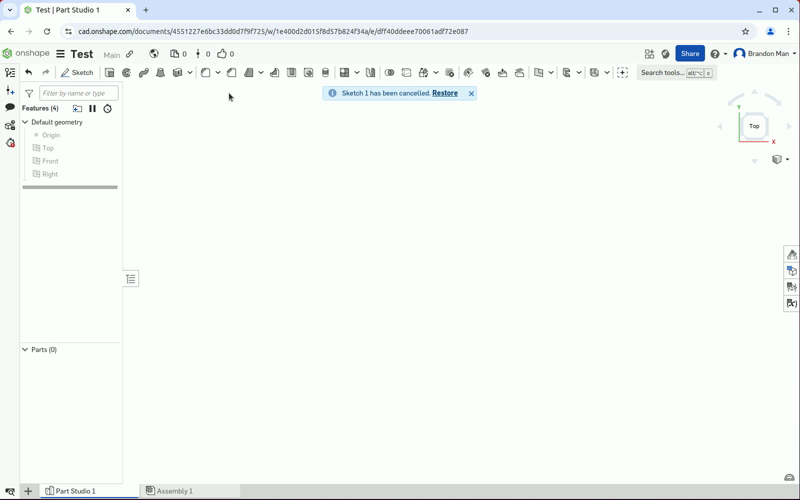
mouse_move(73, 352)
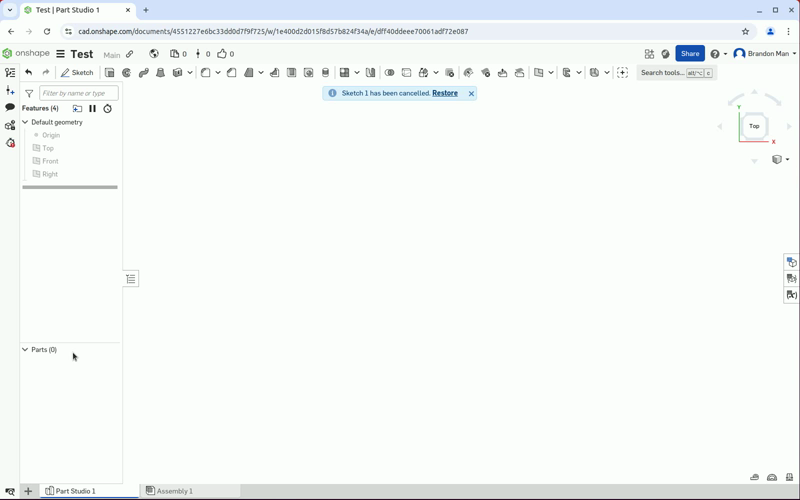
key(y)
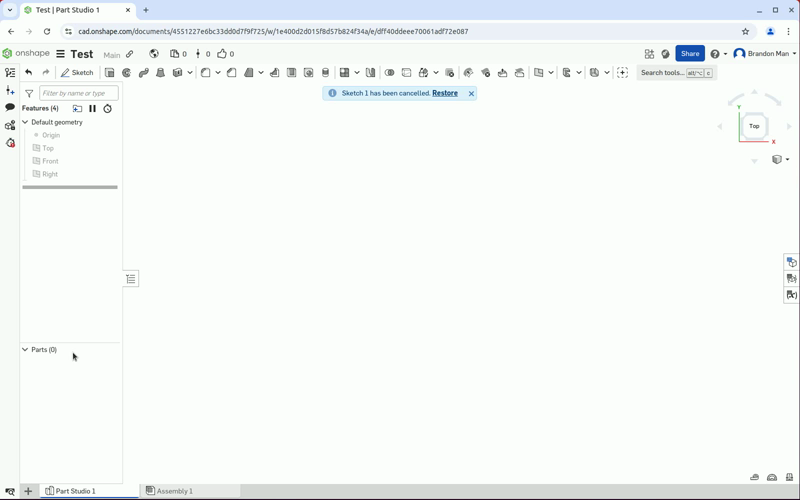
key(shift+p)
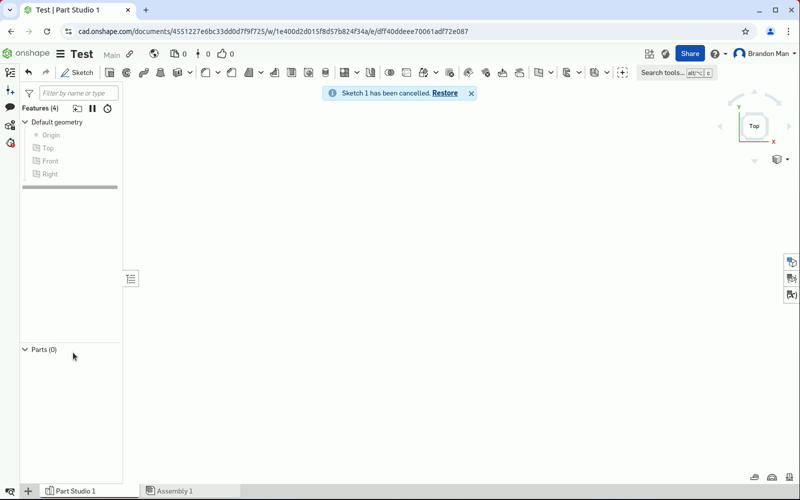
key(space)
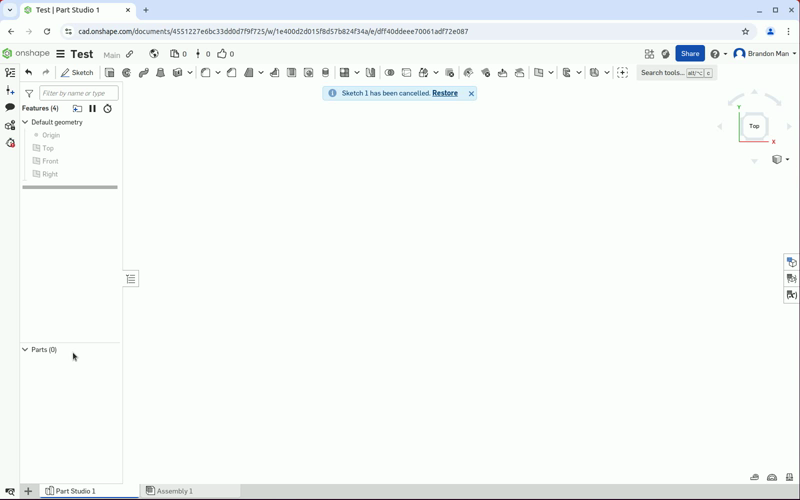
key_down(shift)
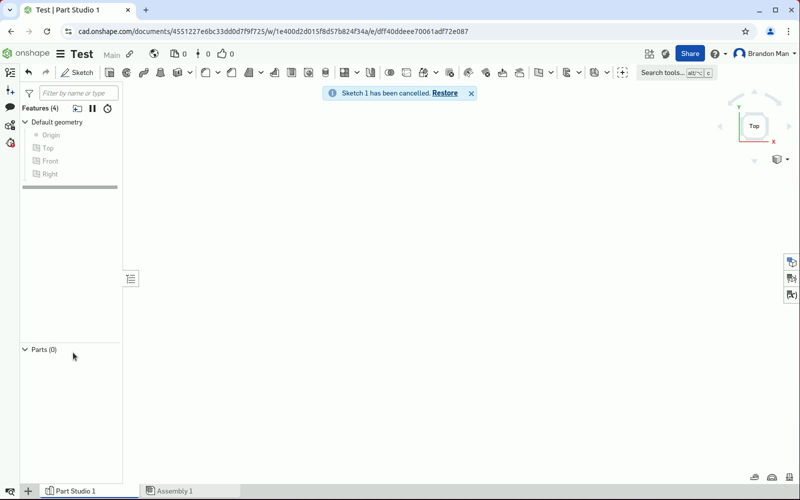
key(up)
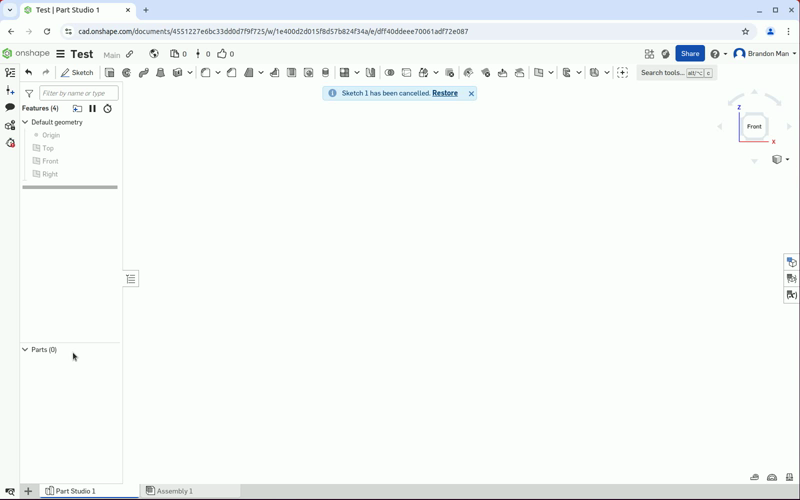
key_up(shift)
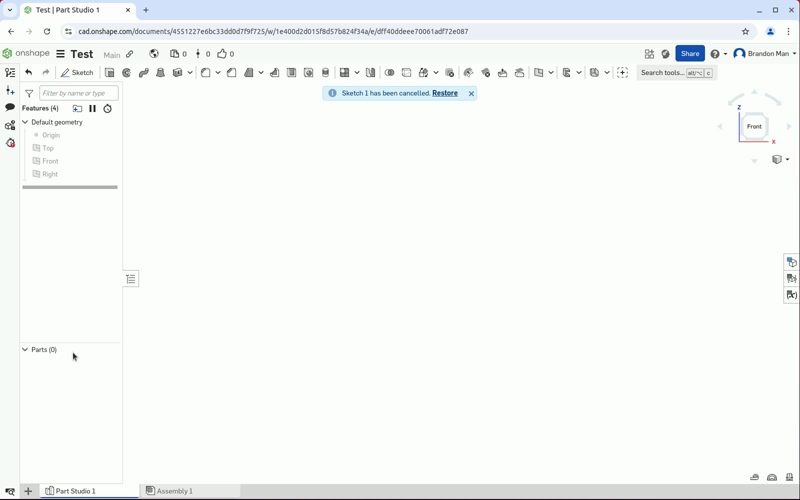
mouse_move(73, 352)
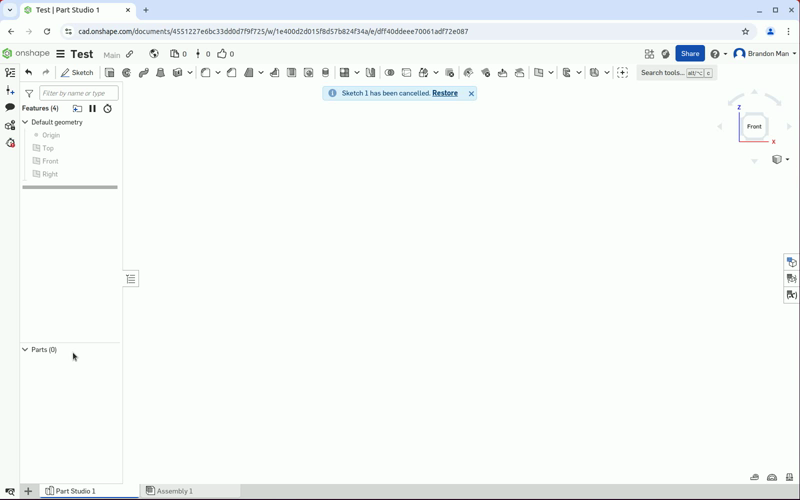
key(shift+y)
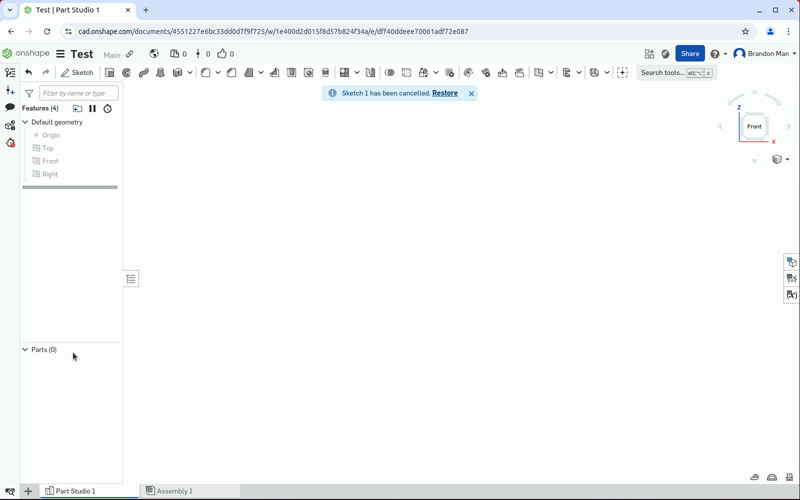
key(shift+s)
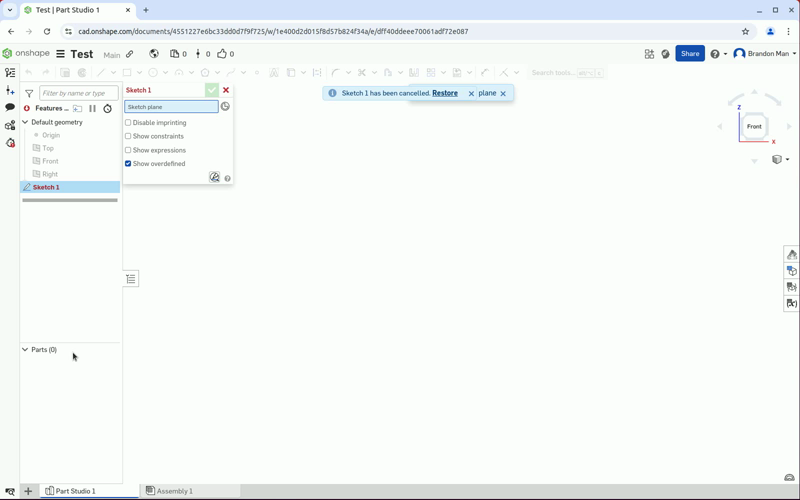
mouse_move(73, 163)
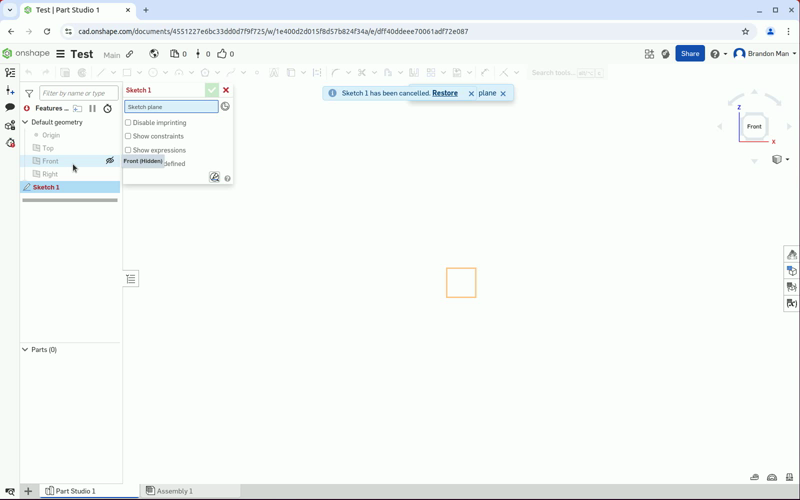
click(73, 163)
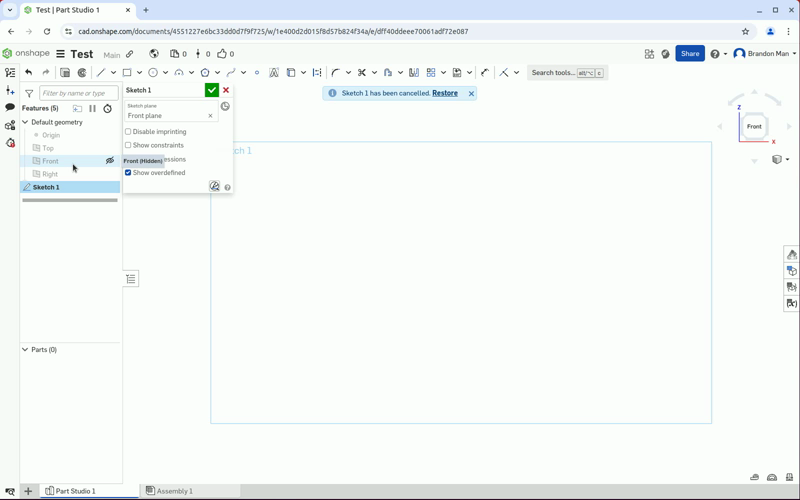
mouse_move(73, 352)
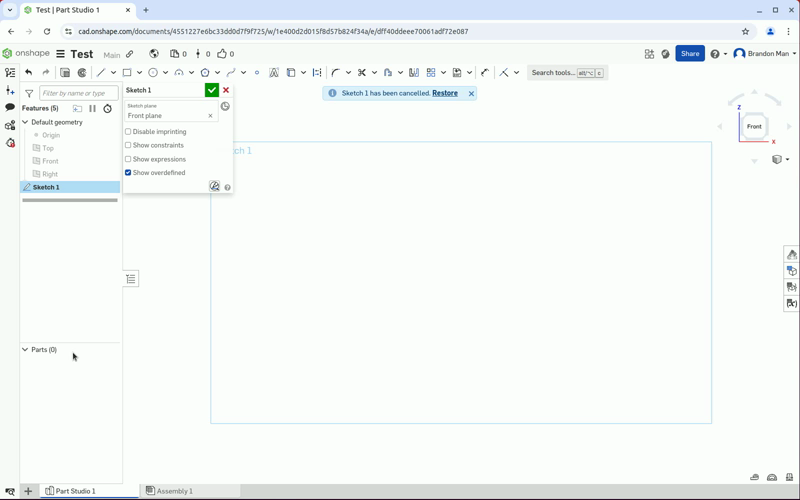
key(y)
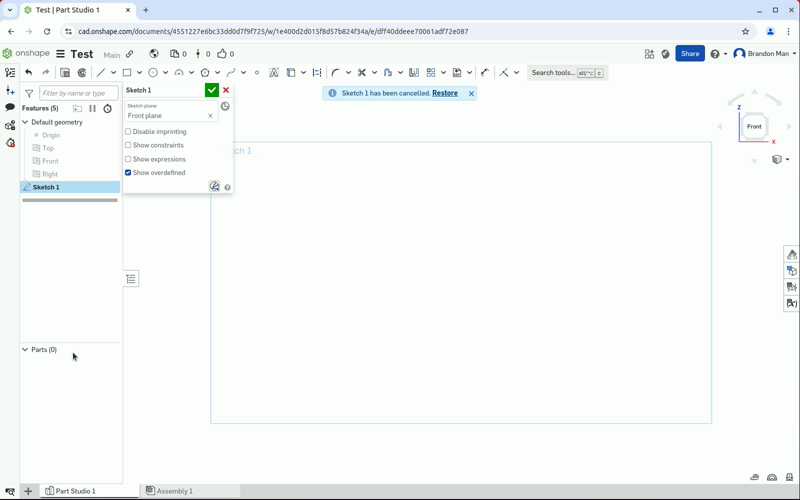
key(l)
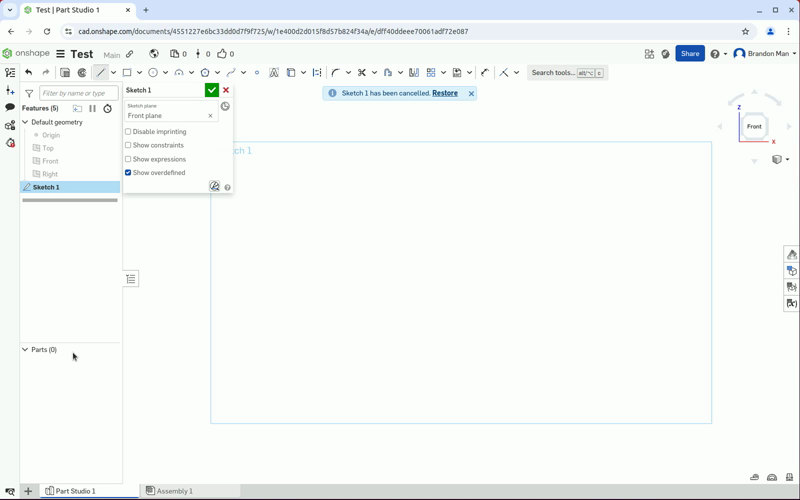
key_down(shift)
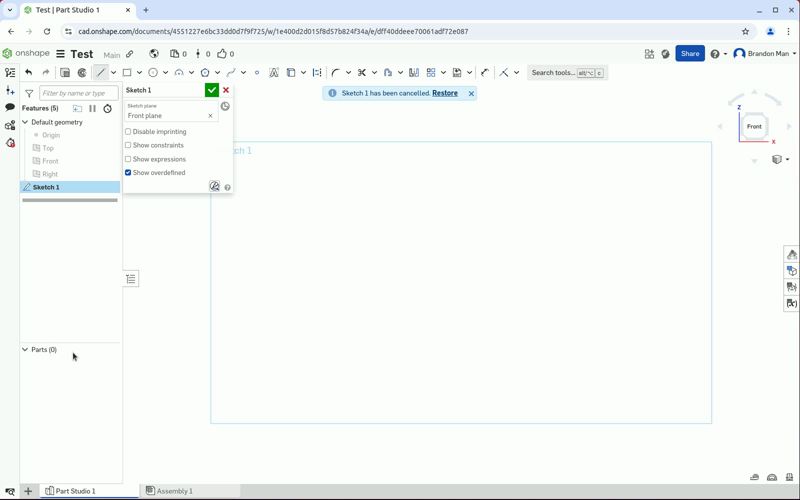
mouse_move(460, 282)
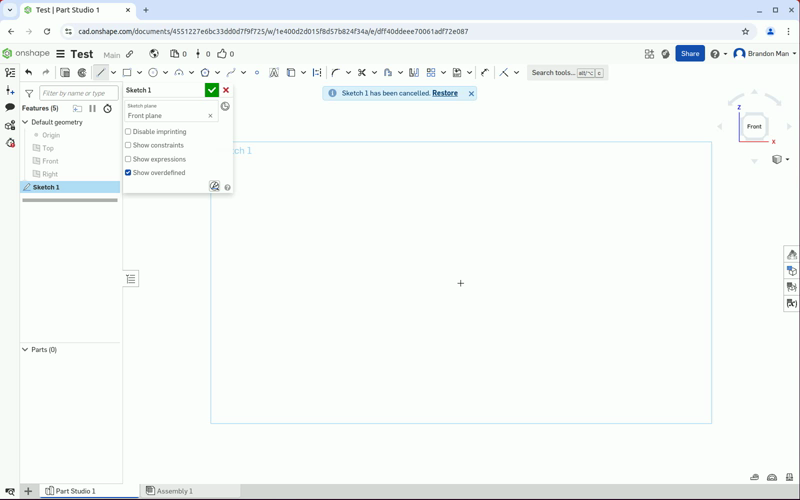
click(460, 282)
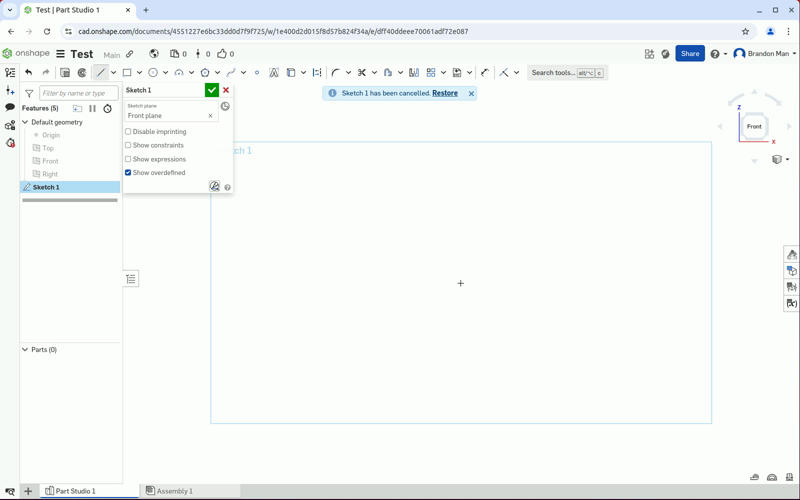
key_up(shift)
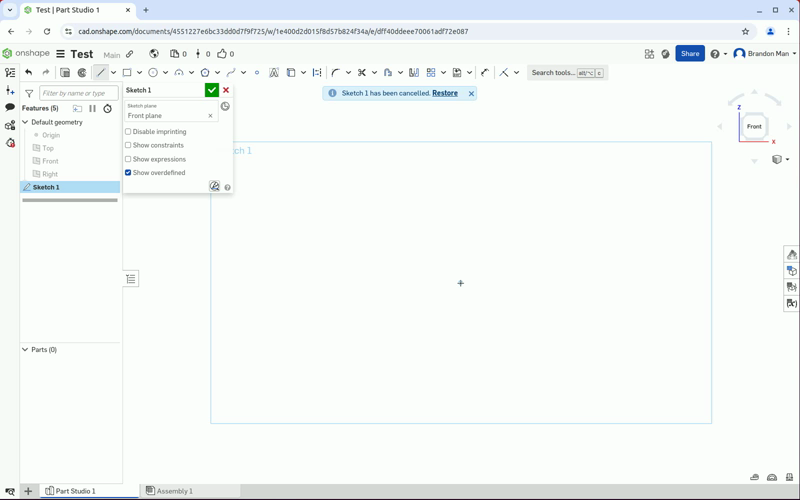
key_down(shift)
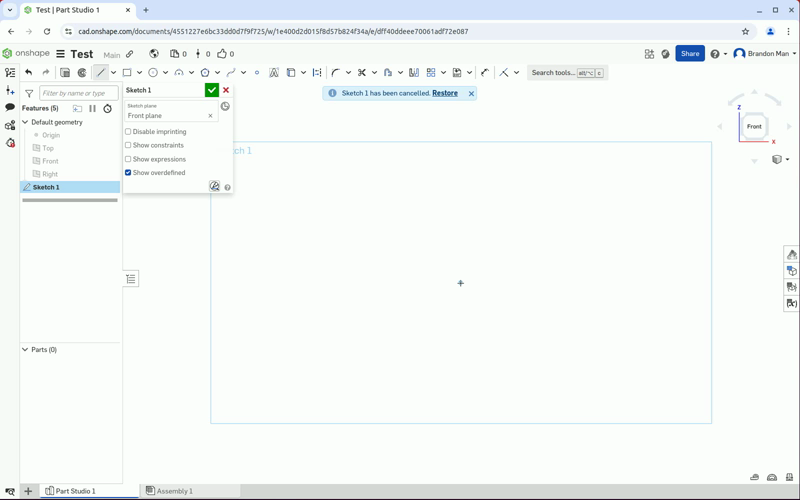
mouse_move(573, 282)
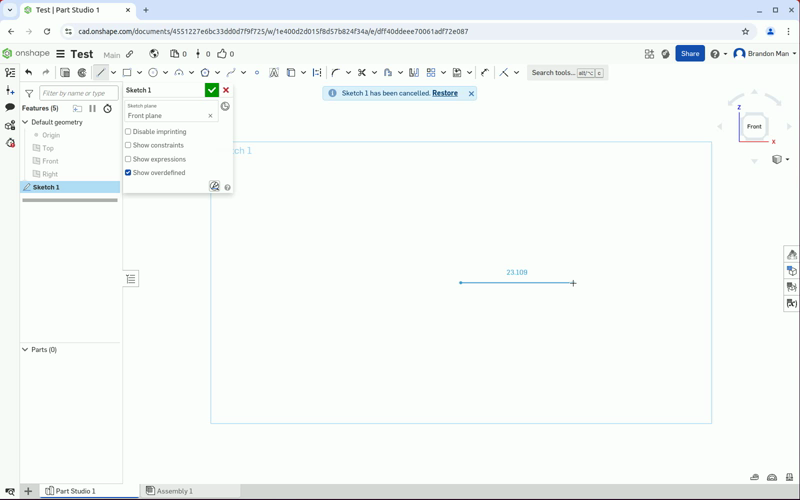
click(573, 282)
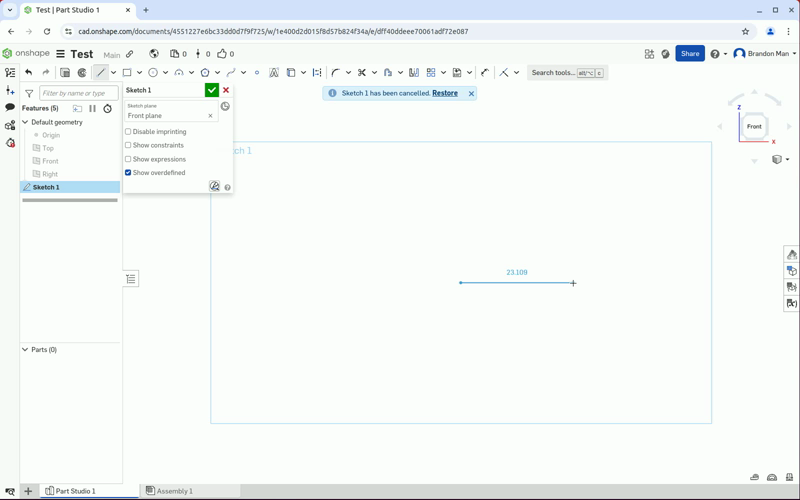
key_up(shift)
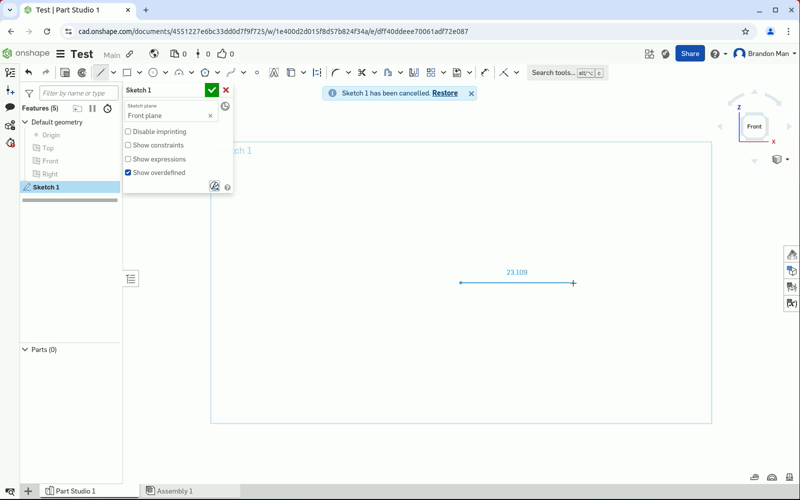
key_down(shift)
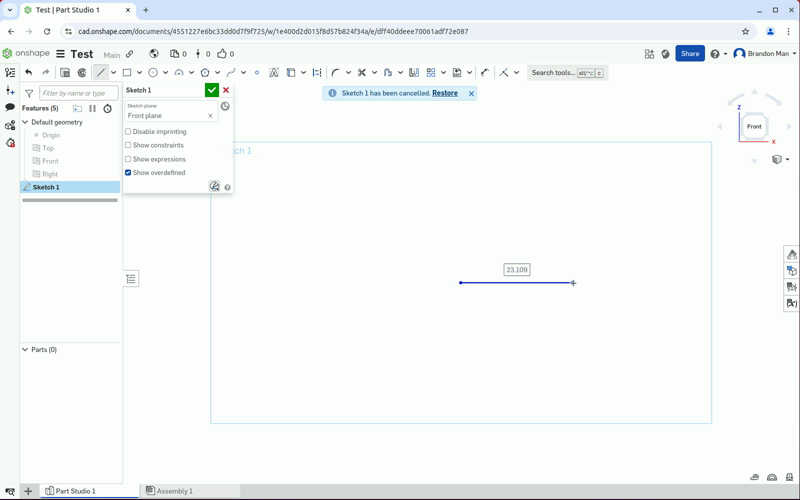
mouse_move(573, 208)
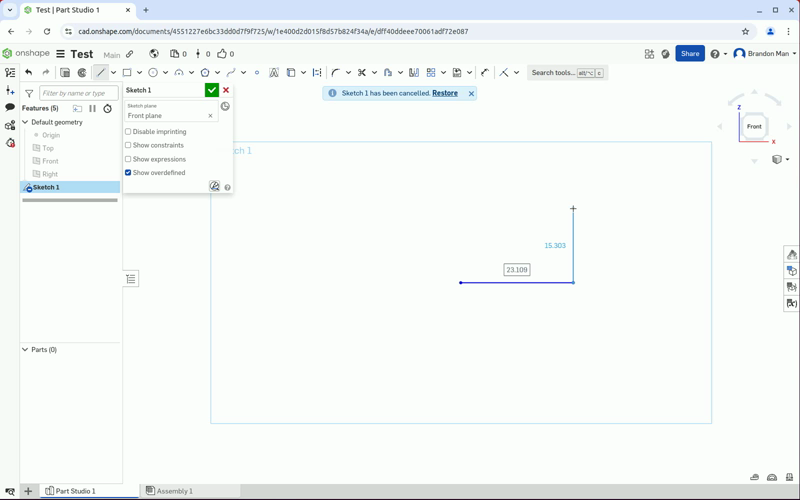
click(573, 208)
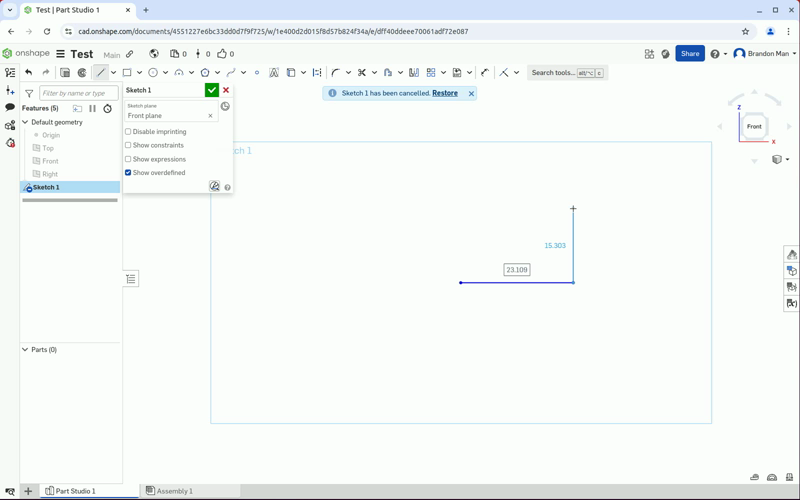
key_up(shift)
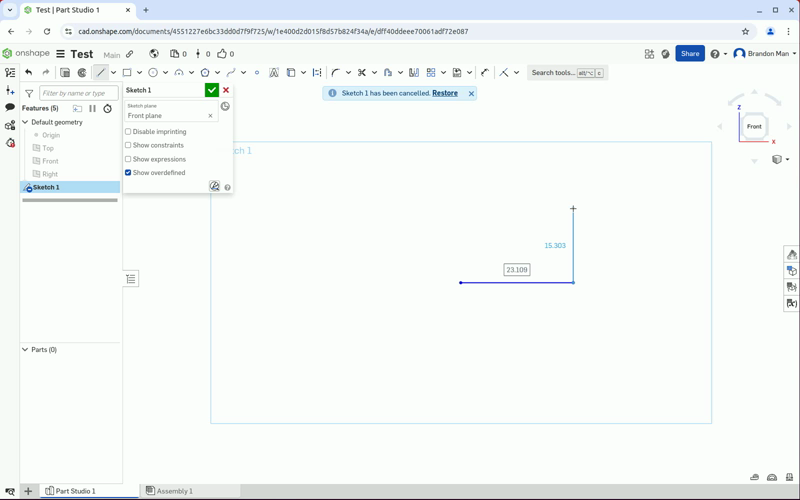
key_down(shift)
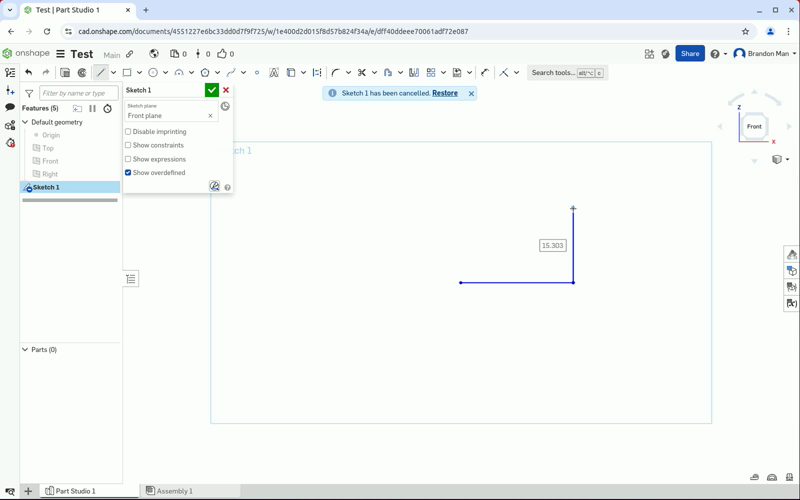
mouse_move(460, 208)
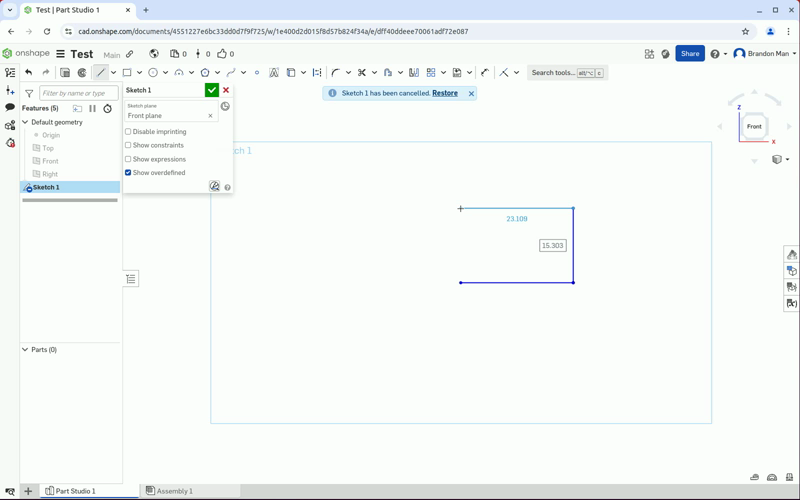
click(460, 208)
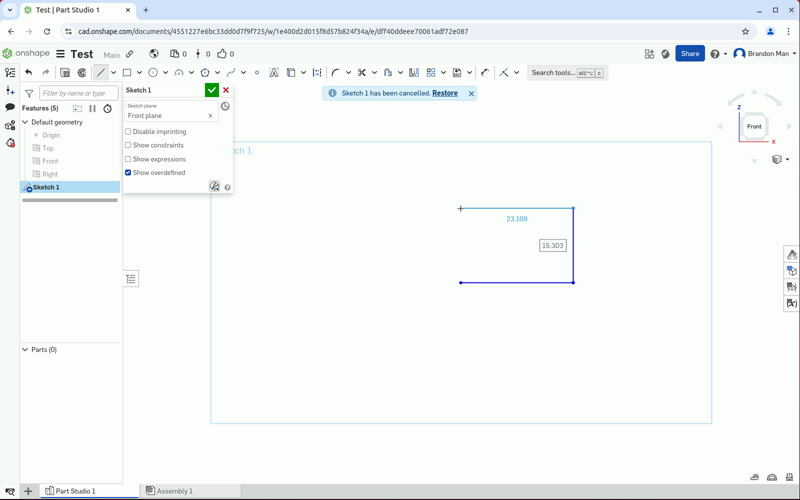
key_up(shift)
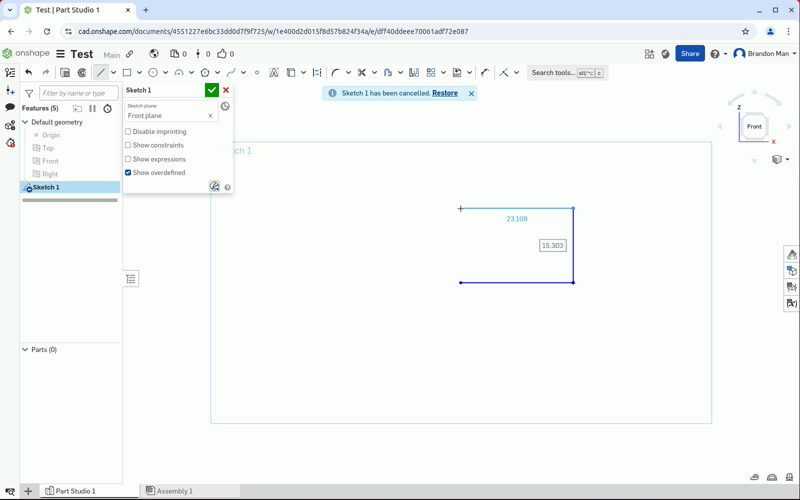
key_down(shift)
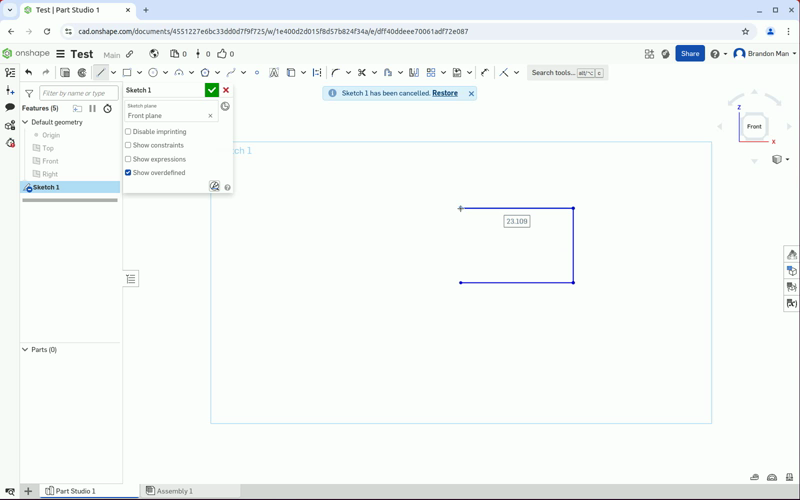
mouse_move(460, 282)
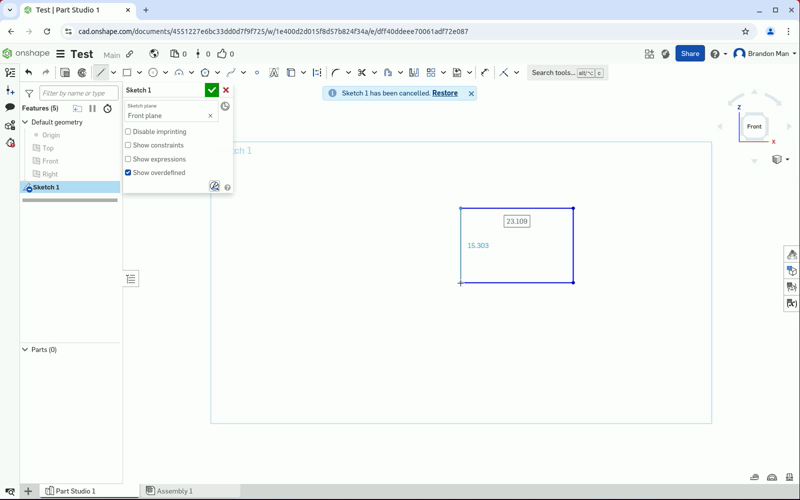
key_up(shift)
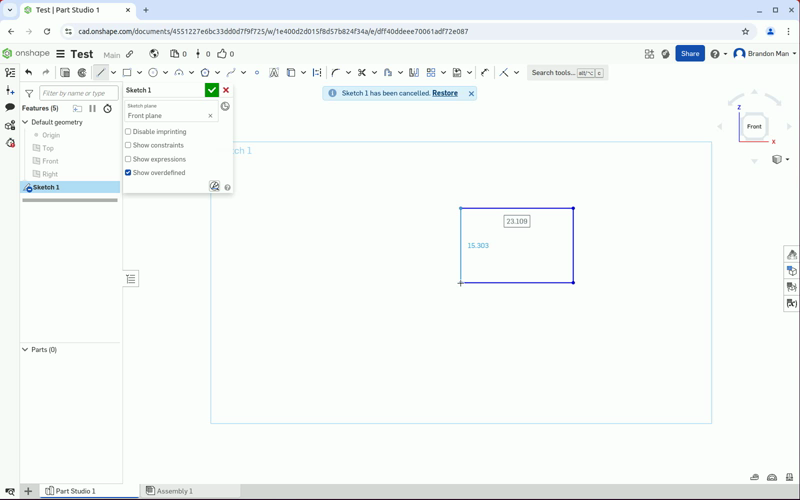
click(460, 282)
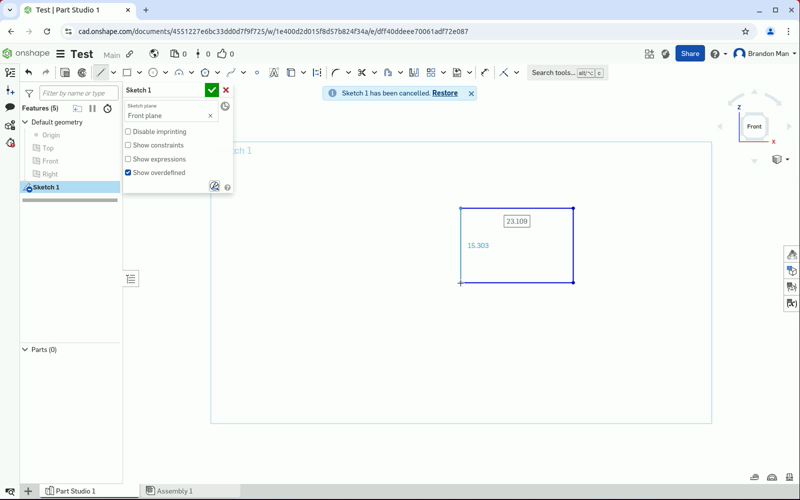
key(esc)
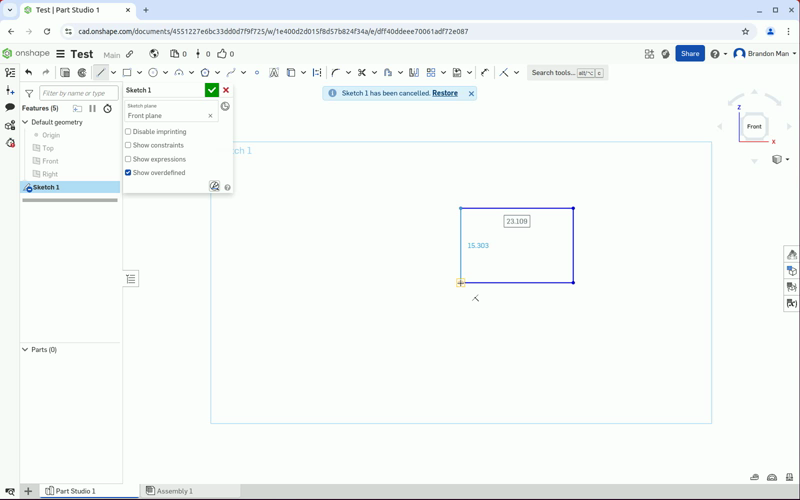
mouse_move(522, 227)
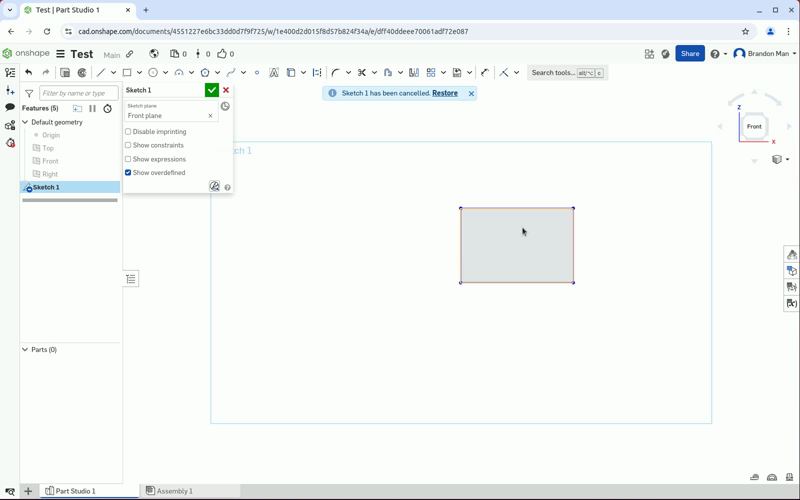
click(522, 227)
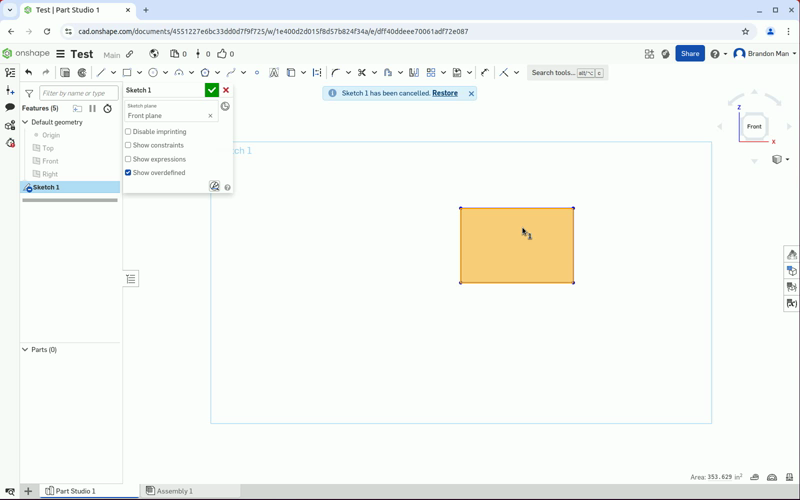
mouse_move(73, 352)
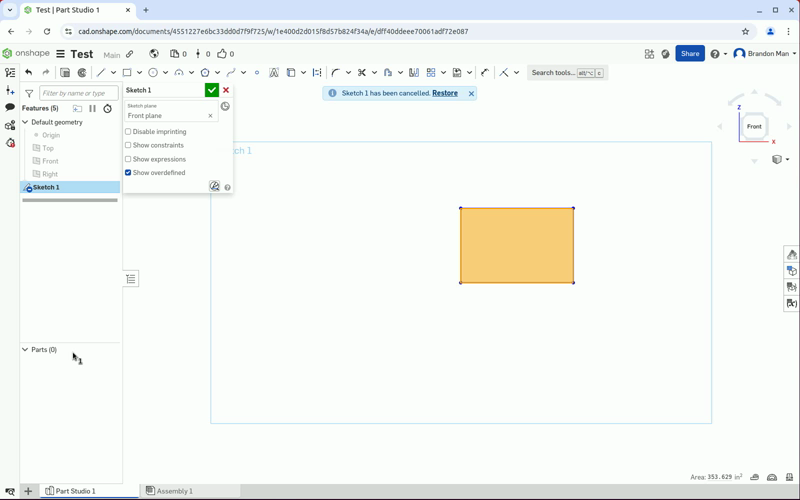
key(shift+y)
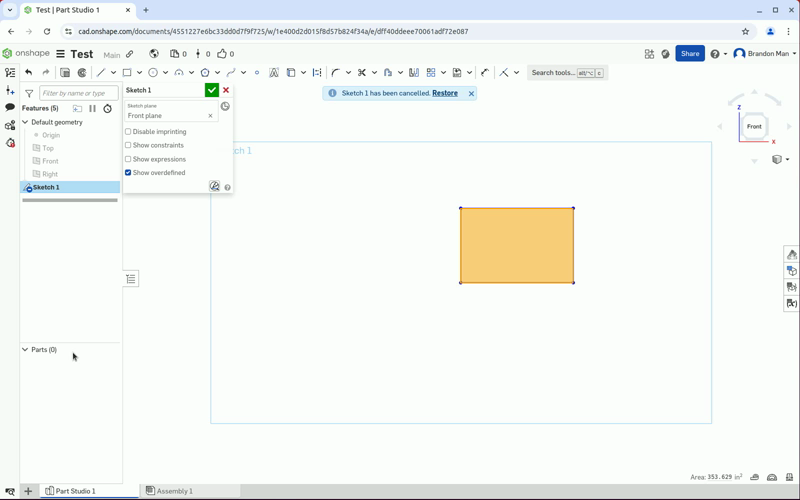
key(shift+e)
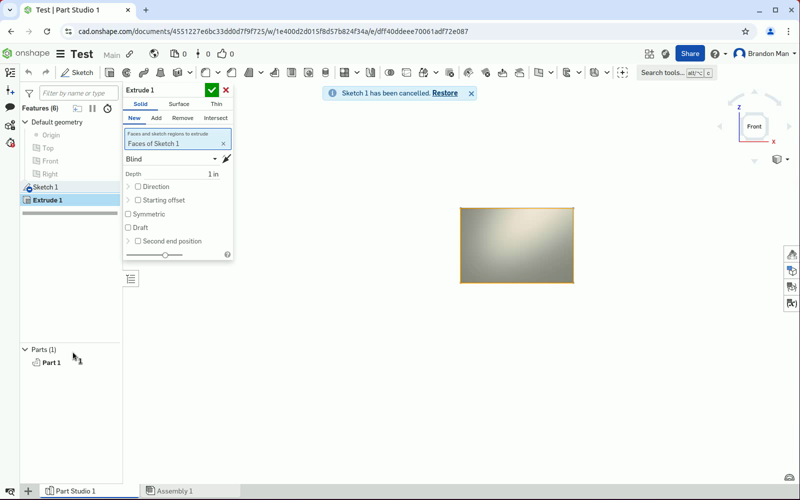
mouse_move(143, 106)
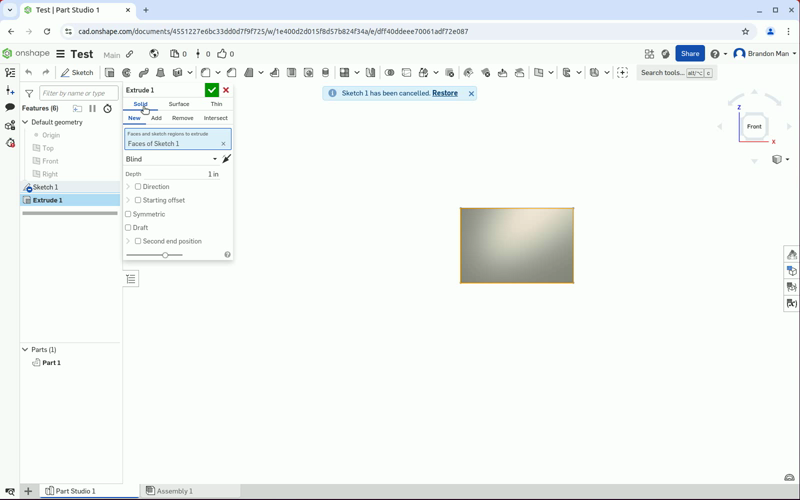
click(143, 106)
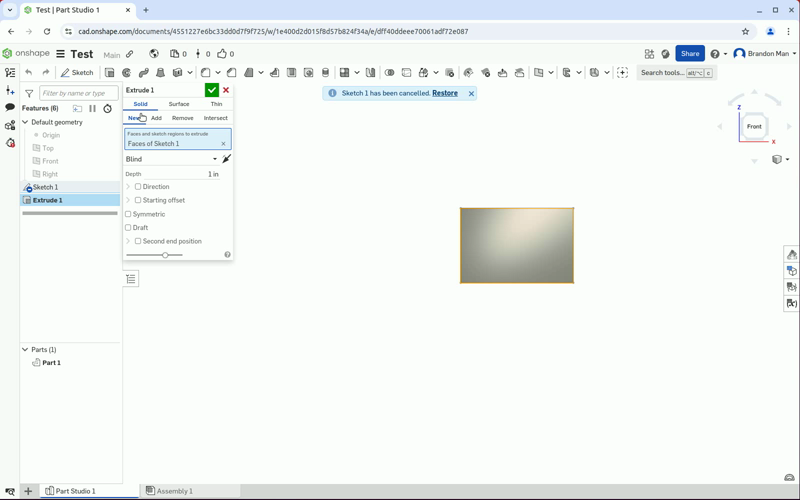
mouse_move(137, 120)
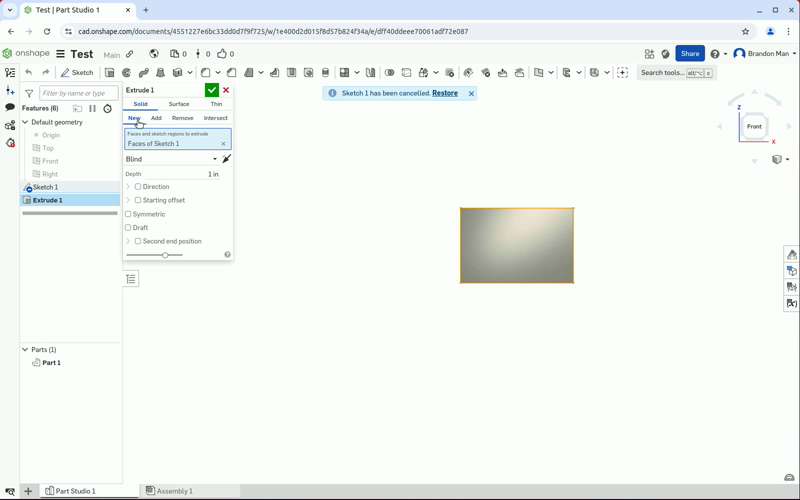
click(137, 120)
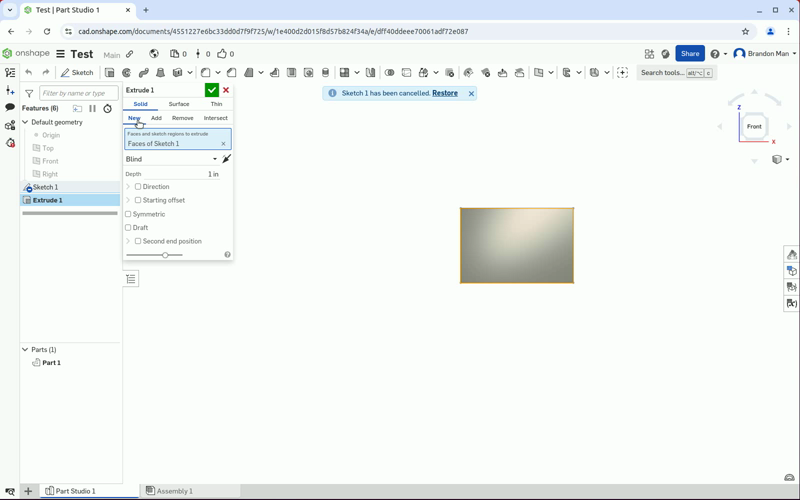
key(tab, 4)
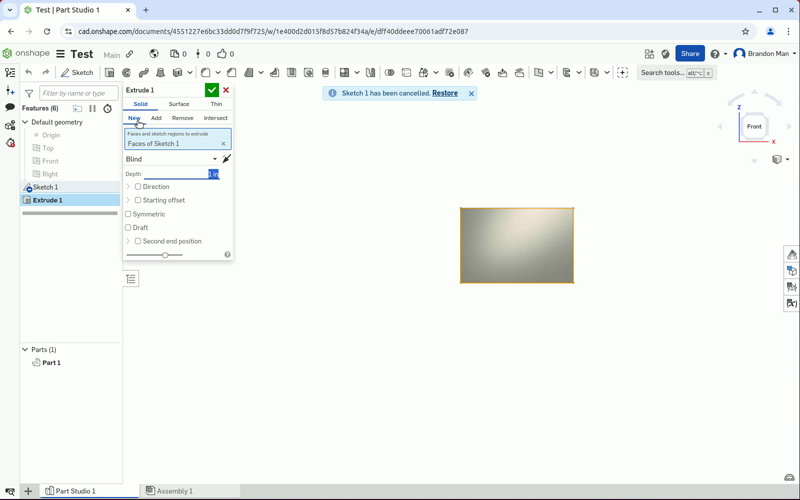
text(15.405)
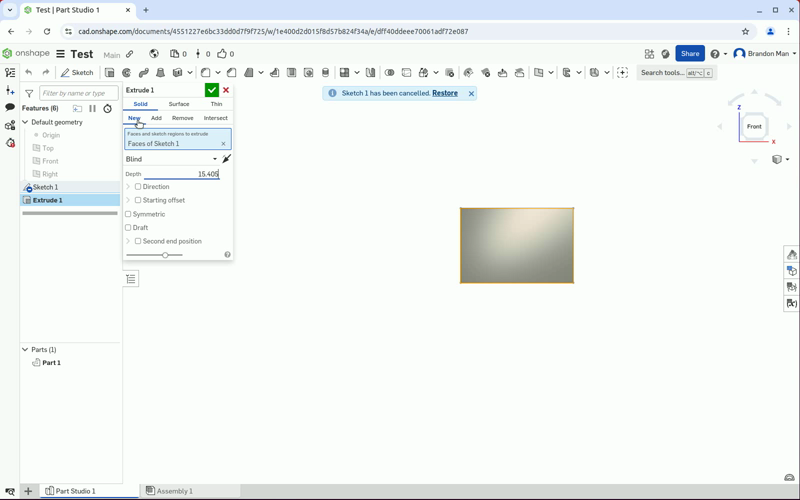
key(enter)
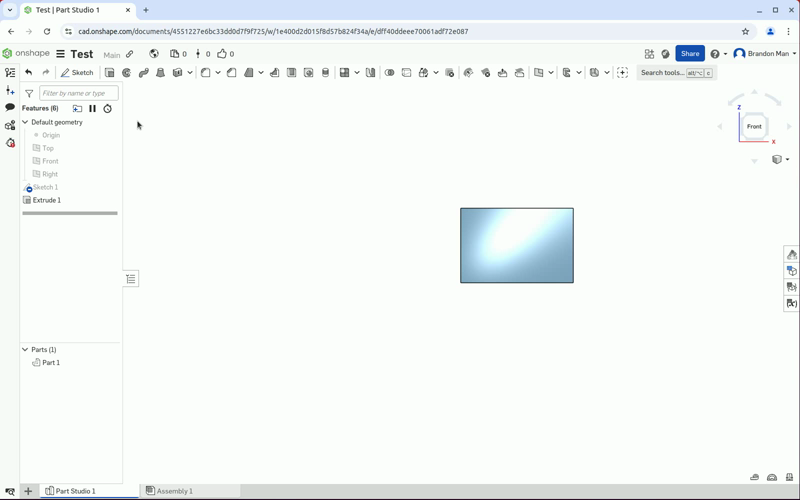
key(shift+h)
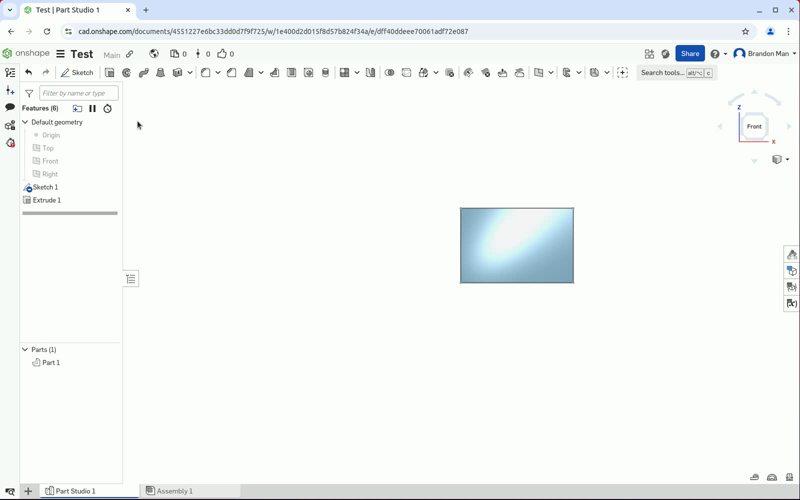
key(shift+h)
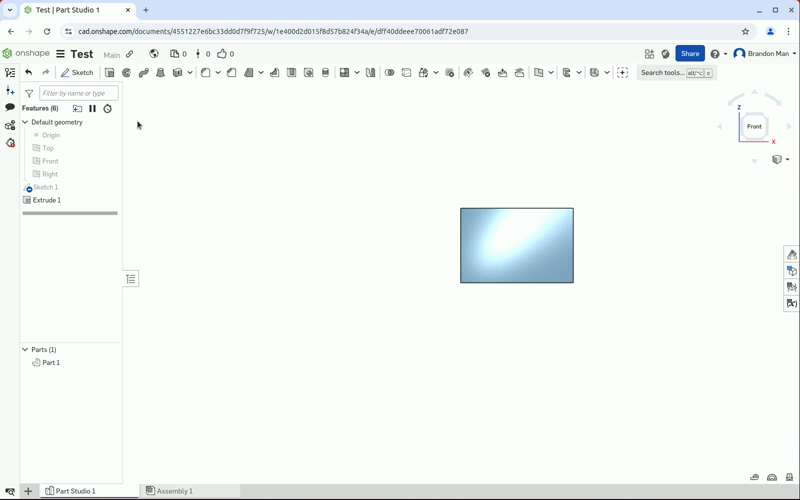
mouse_move(73, 189)
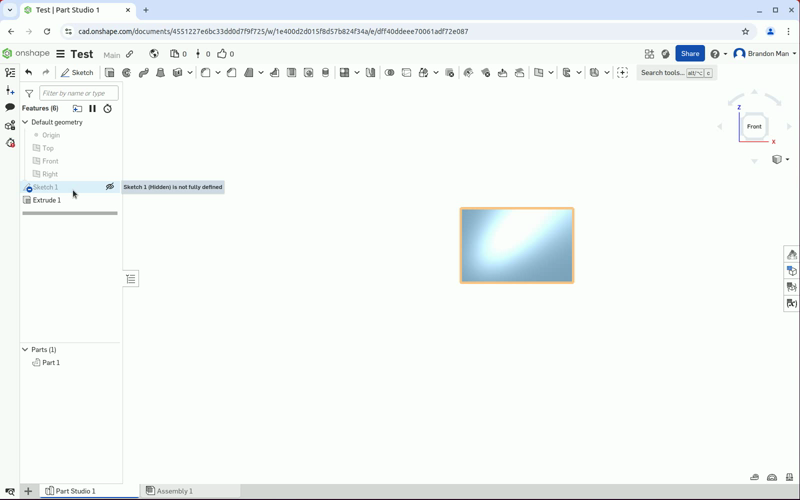
click(73, 189)
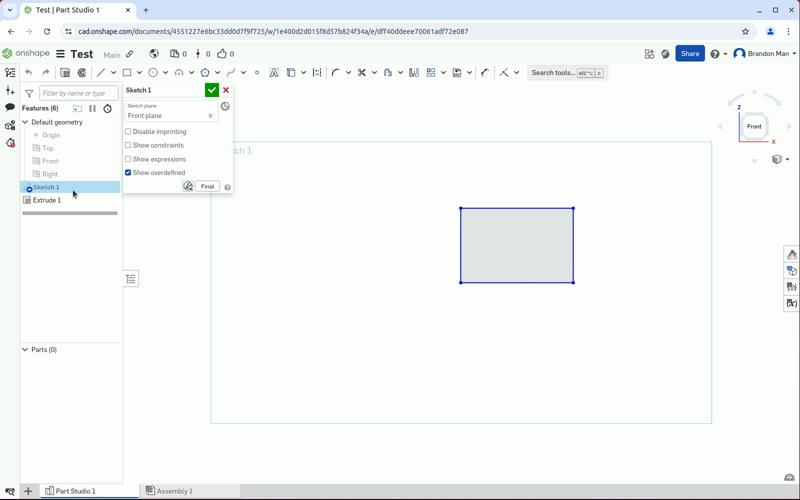
mouse_move(229, 92)
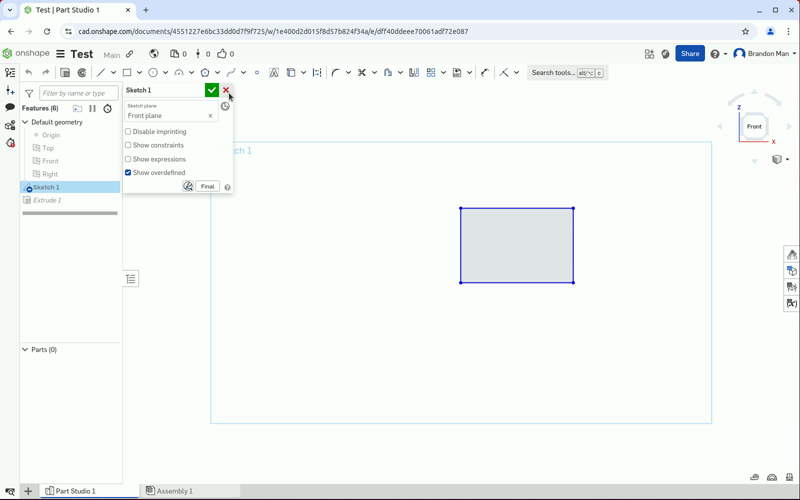
click(229, 92)
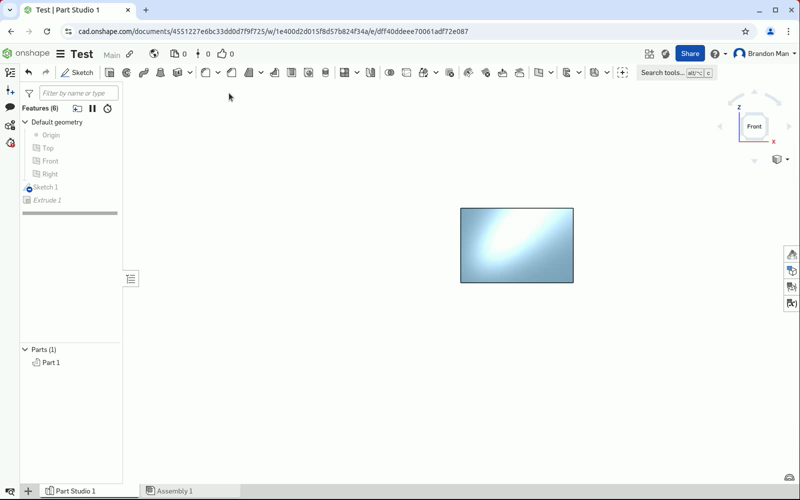
mouse_move(73, 352)
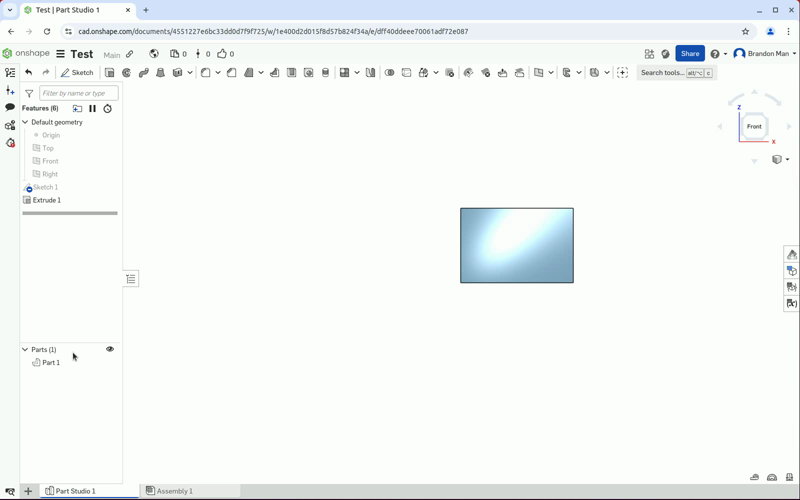
key(y)
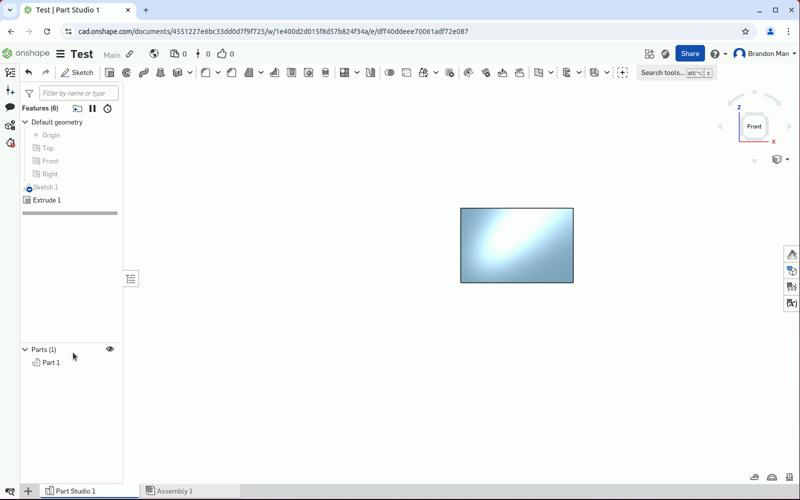
key(shift+p)
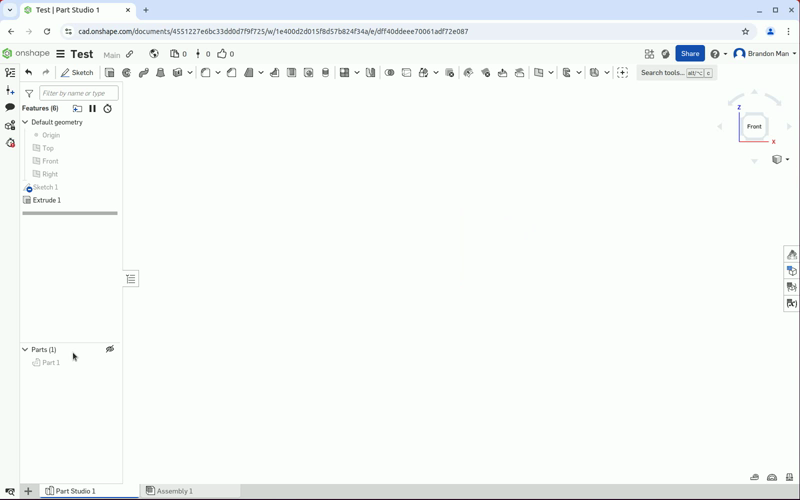
key(space)
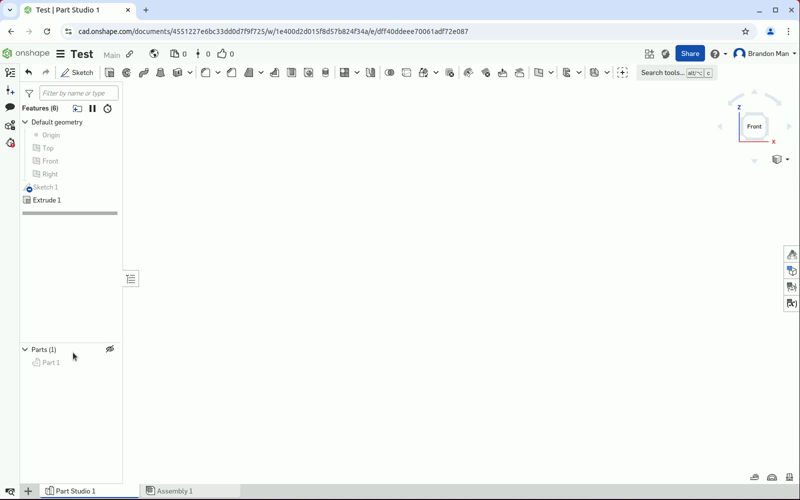
key_down(shift)
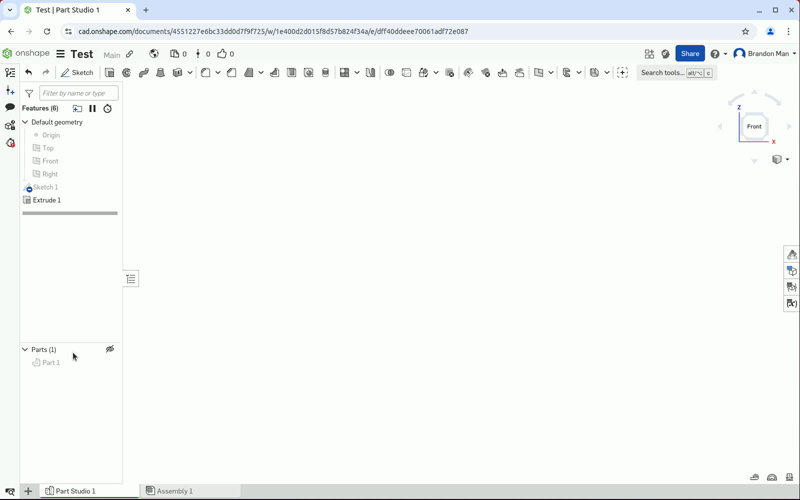
key(down)
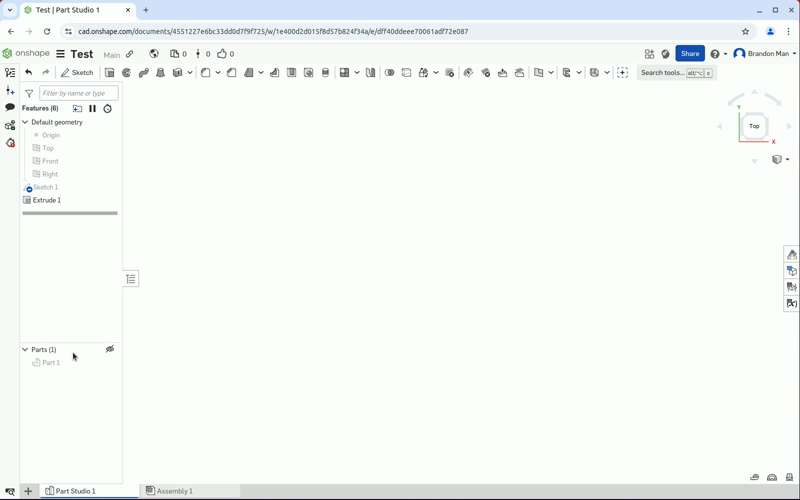
key_up(shift)
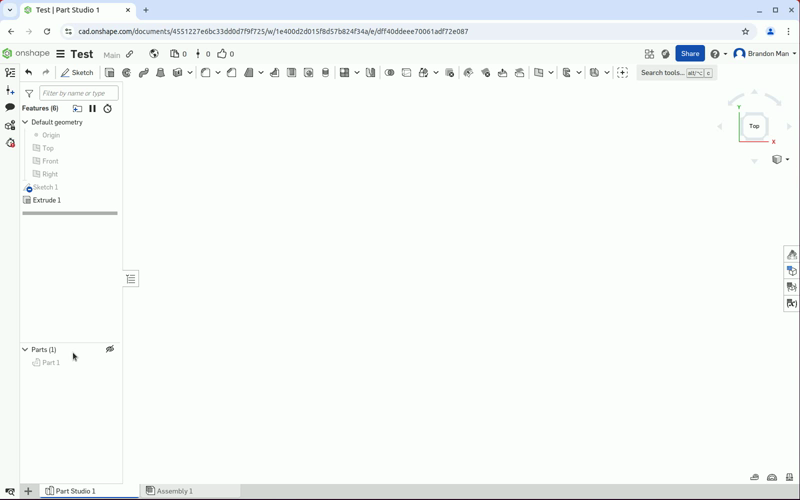
mouse_move(73, 352)
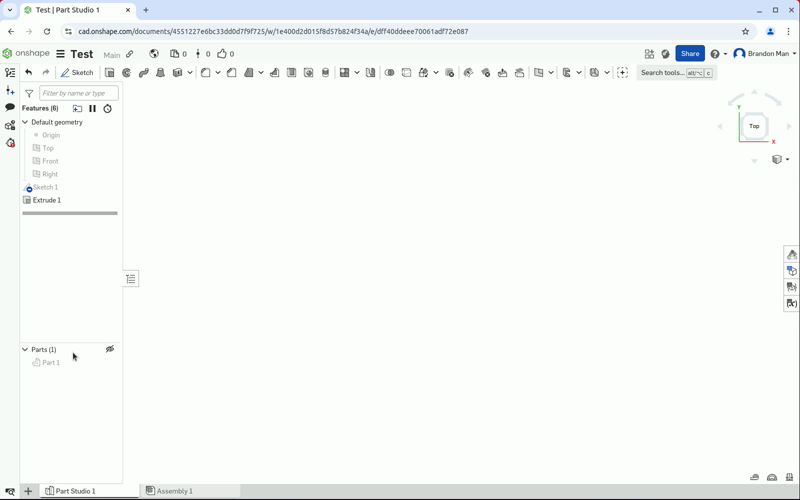
key(shift+y)
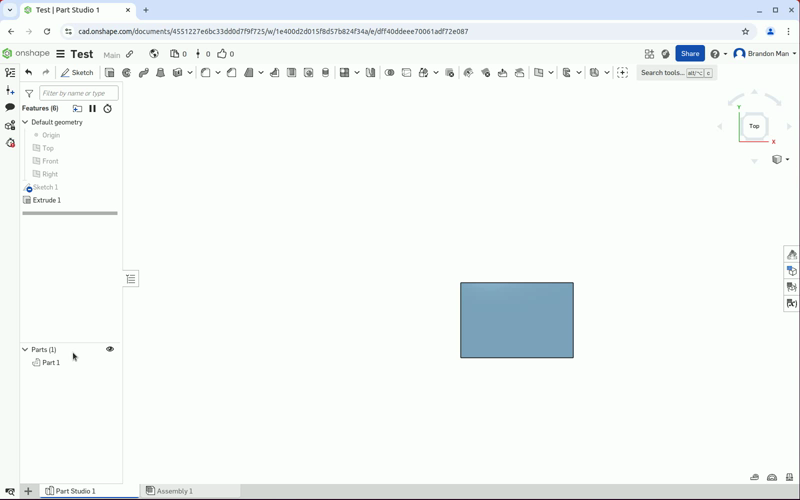
mouse_move(541, 75)
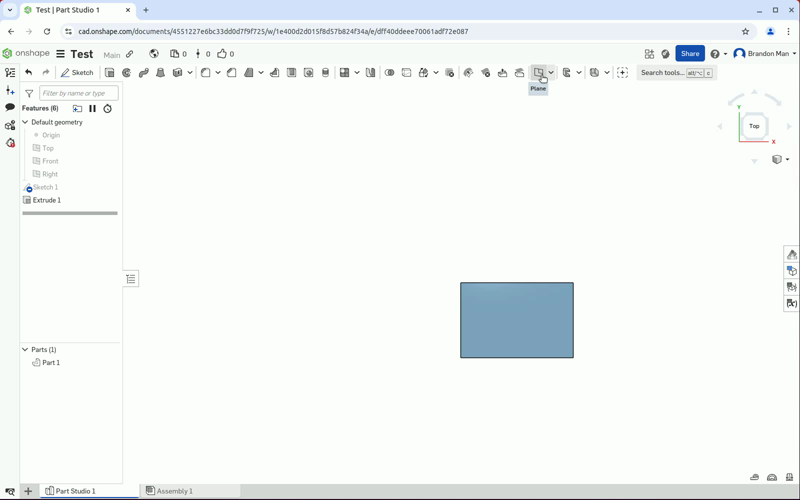
click(541, 75)
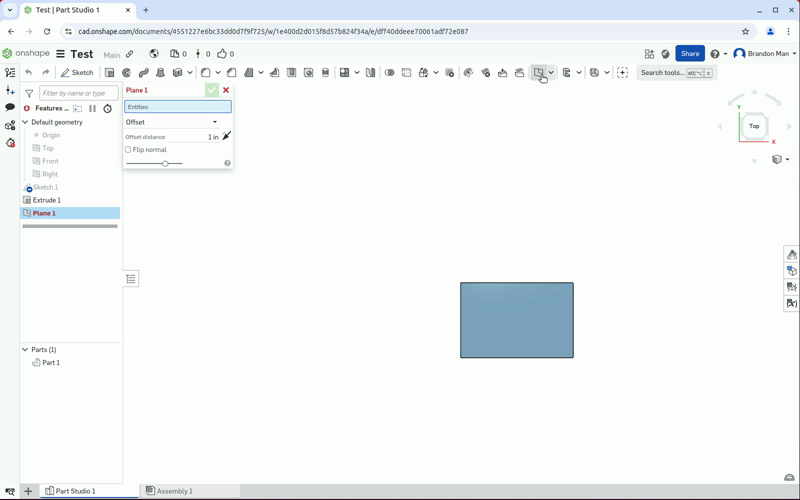
mouse_move(73, 150)
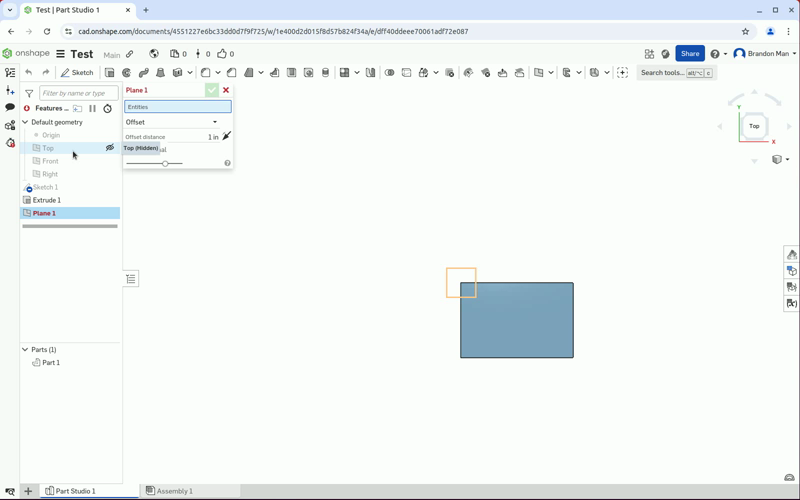
click(73, 150)
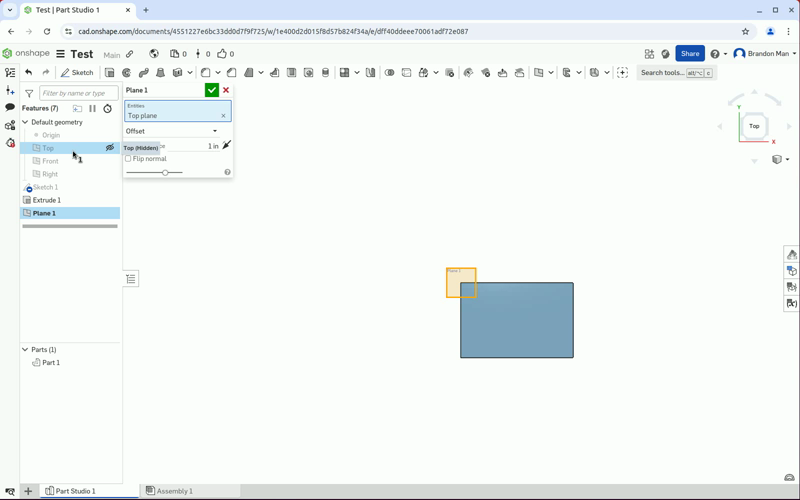
key(tab, 2)
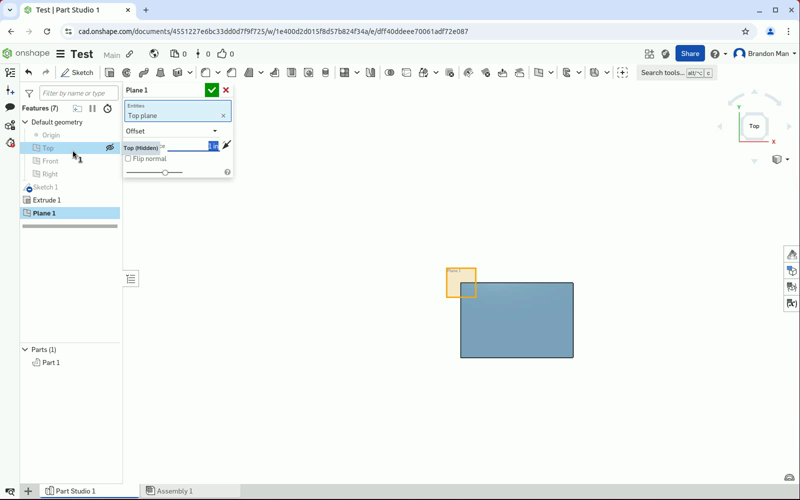
text(15.405)
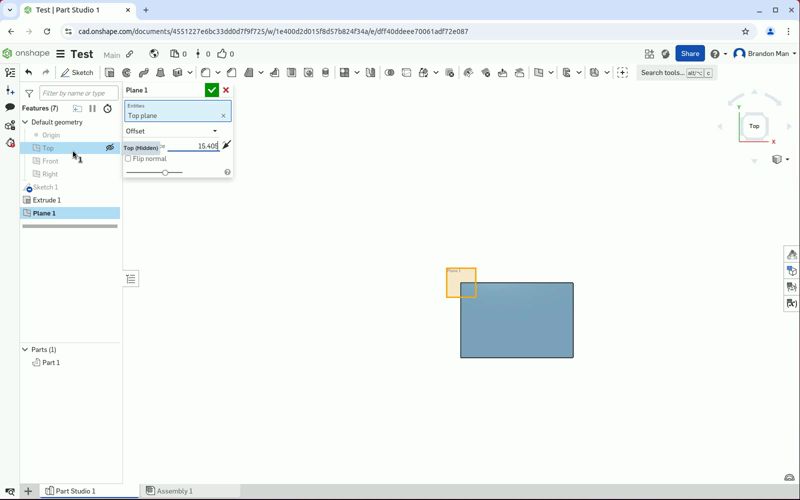
key(enter, 2)
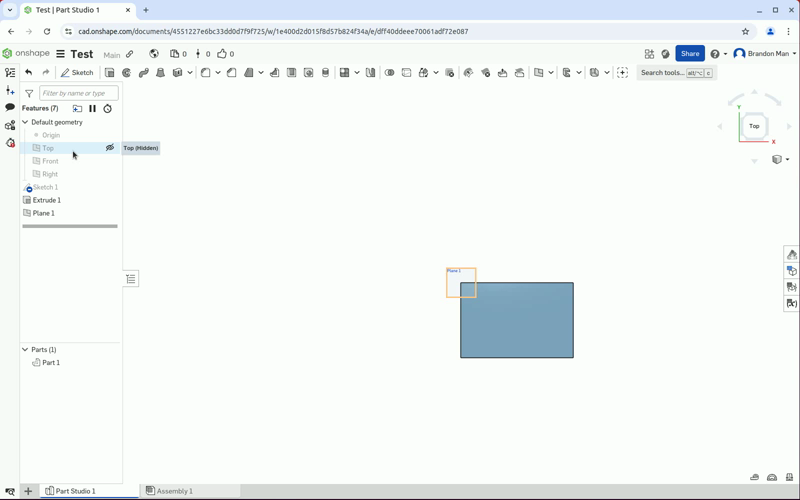
key(shift+s)
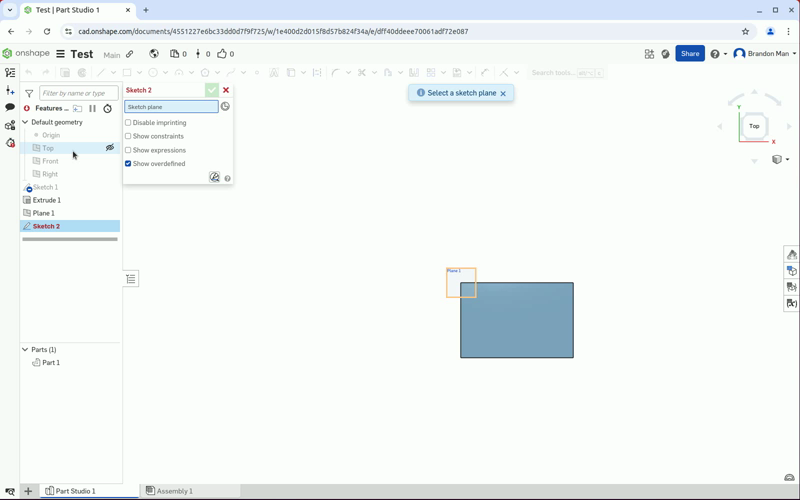
mouse_move(73, 215)
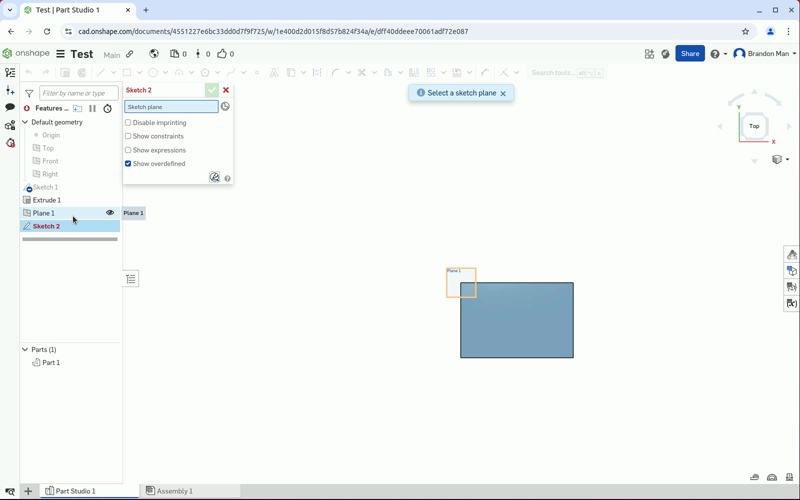
click(73, 215)
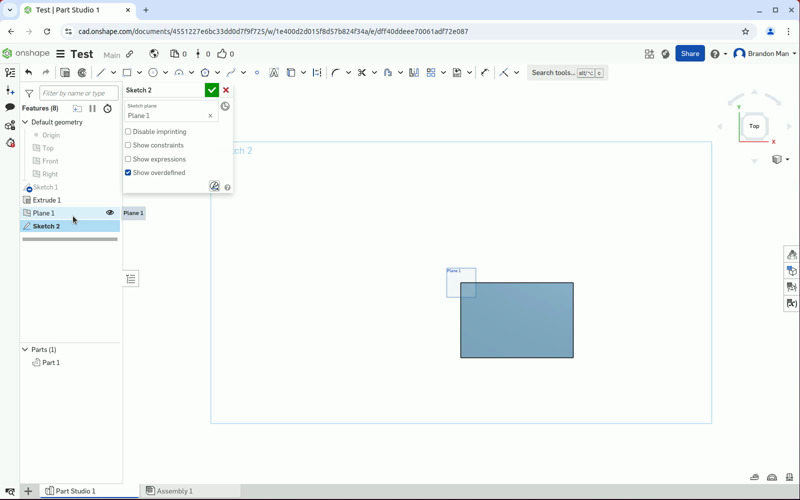
mouse_move(73, 352)
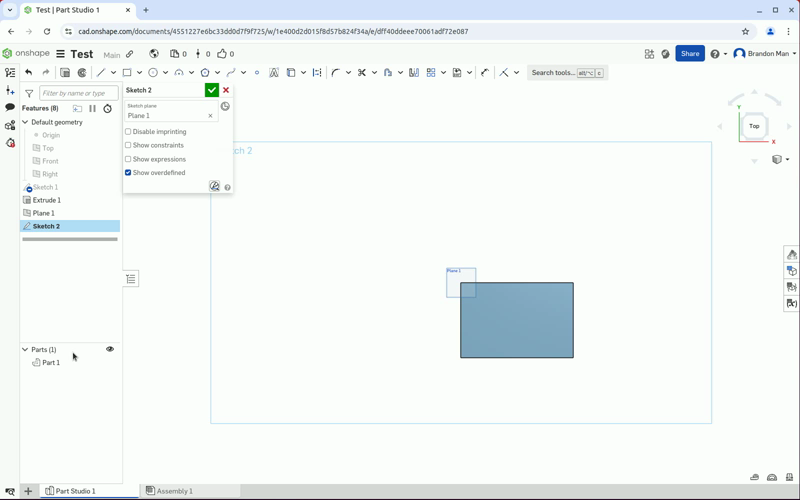
key(y)
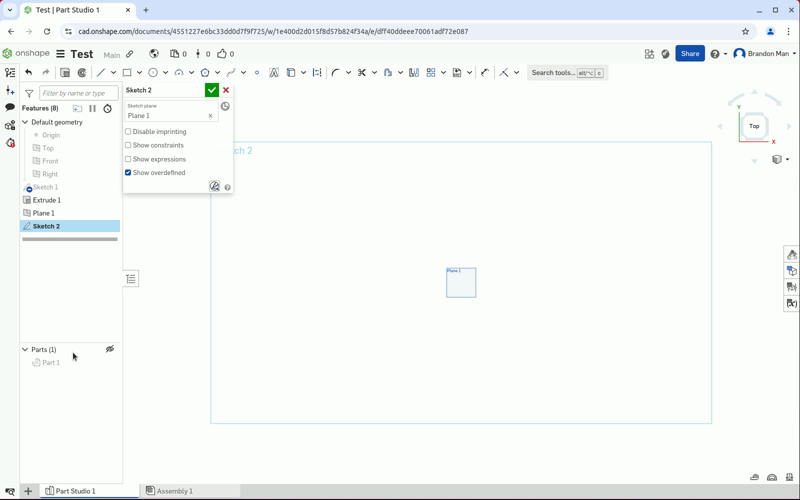
key(l)
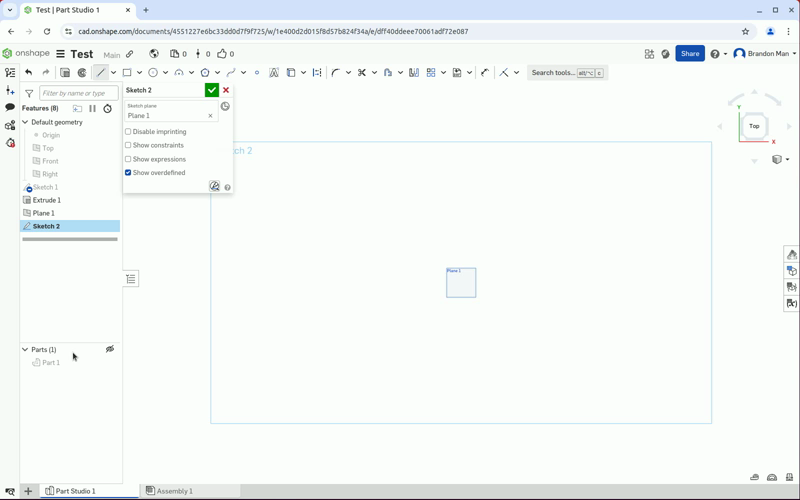
key_down(shift)
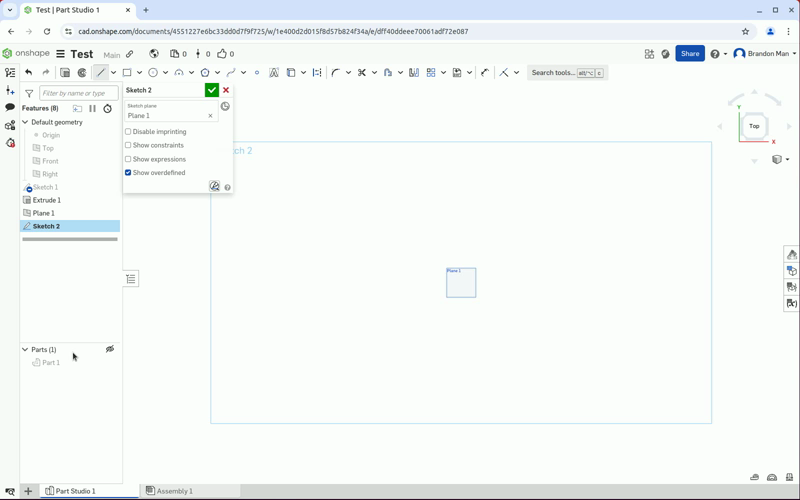
mouse_move(460, 282)
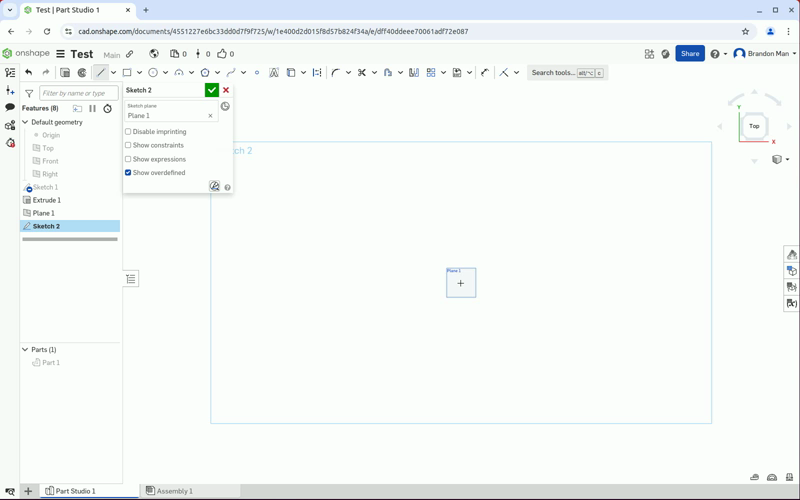
click(460, 282)
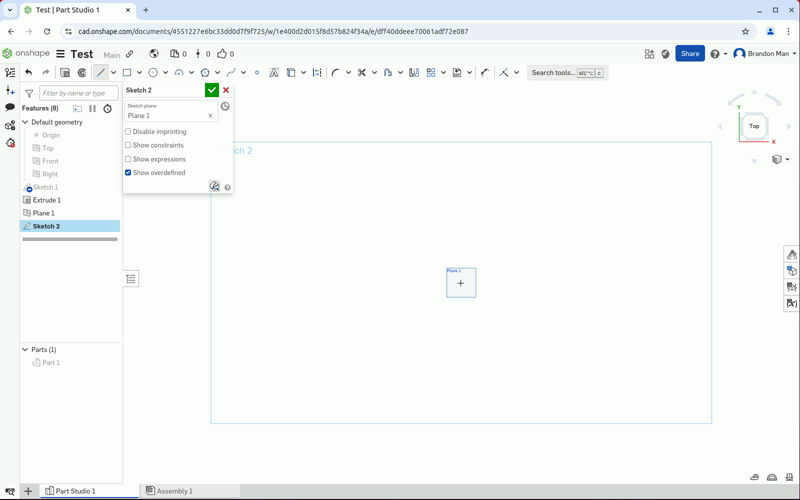
key_up(shift)
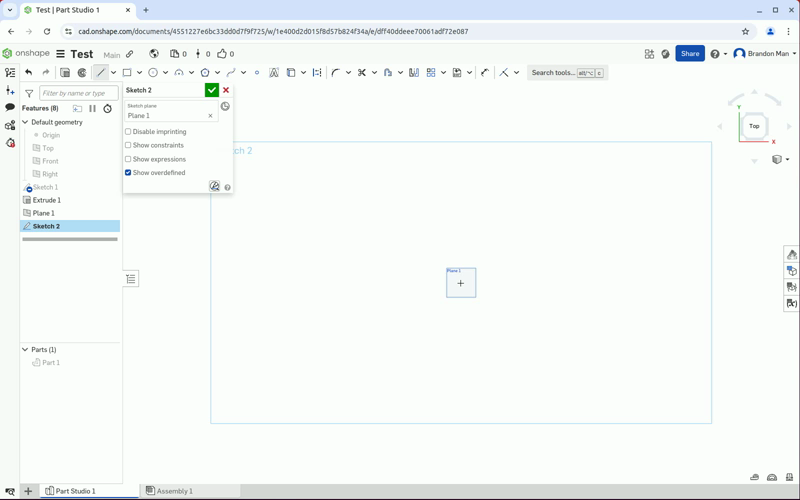
key_down(shift)
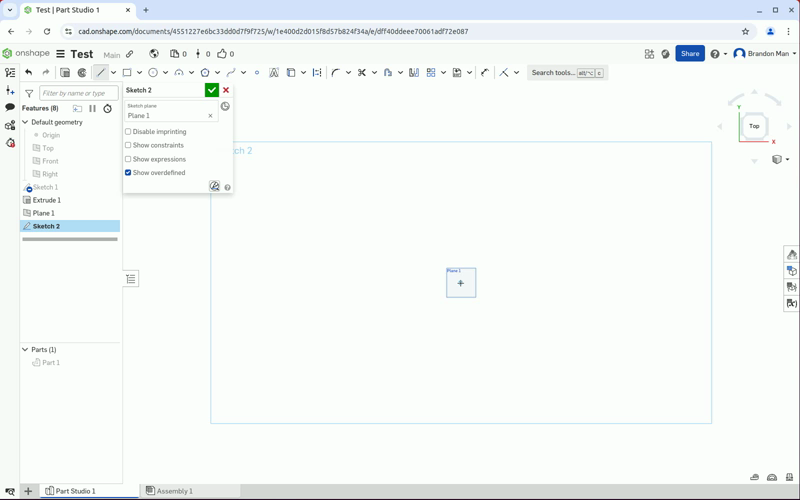
mouse_move(535, 357)
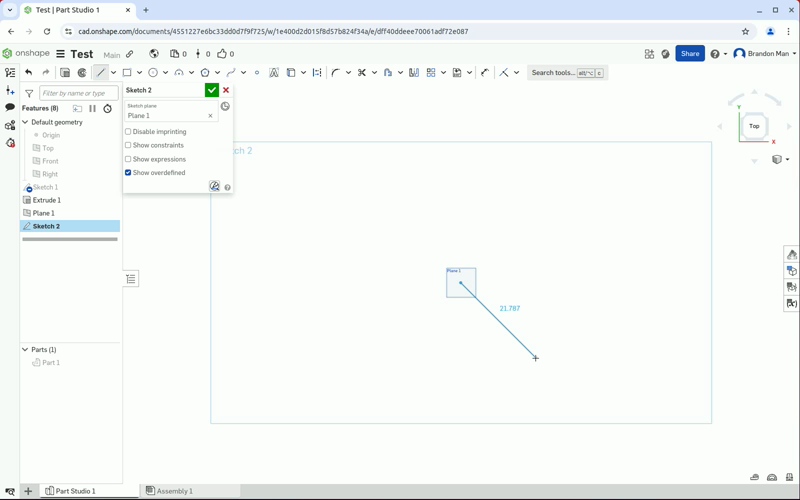
click(535, 357)
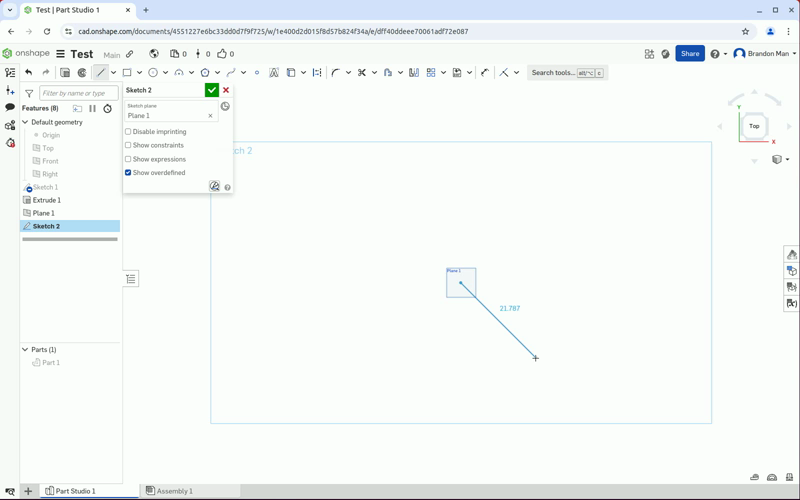
key_up(shift)
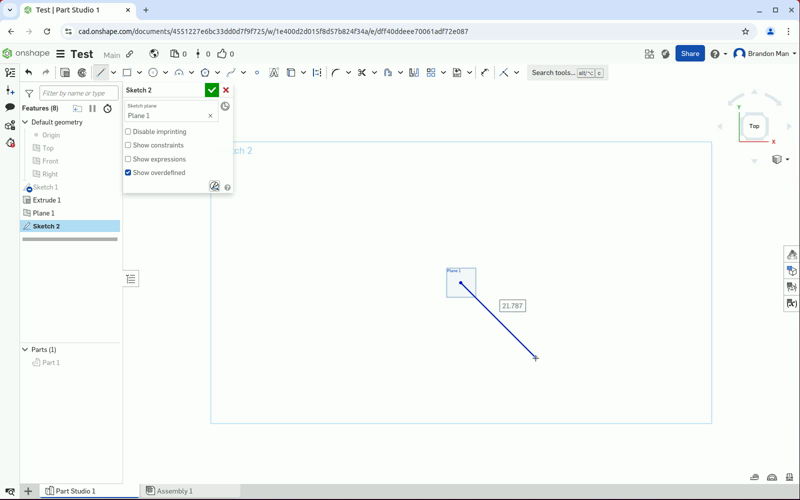
key_down(shift)
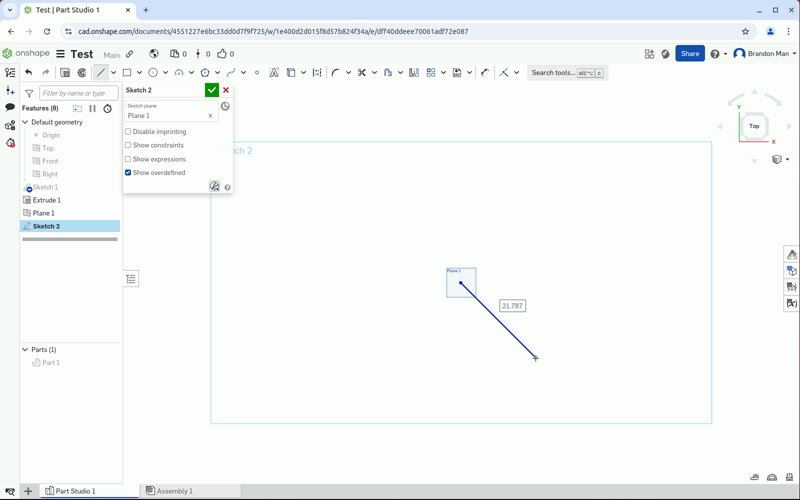
mouse_move(565, 357)
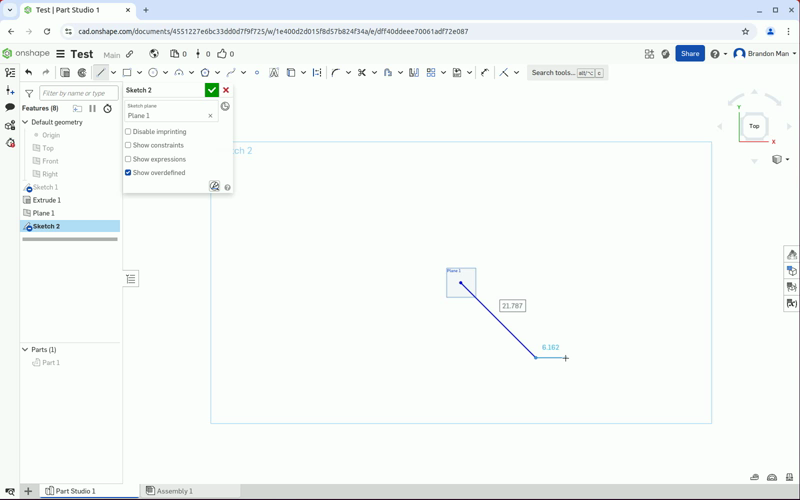
mouse_move(573, 357)
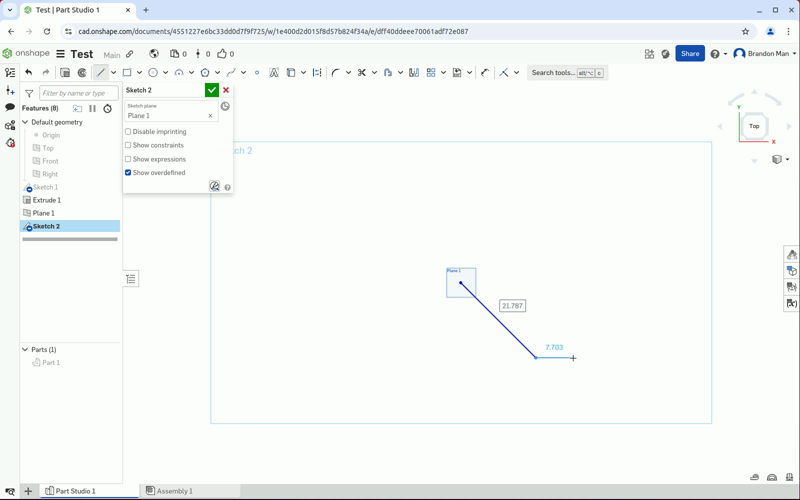
click(573, 357)
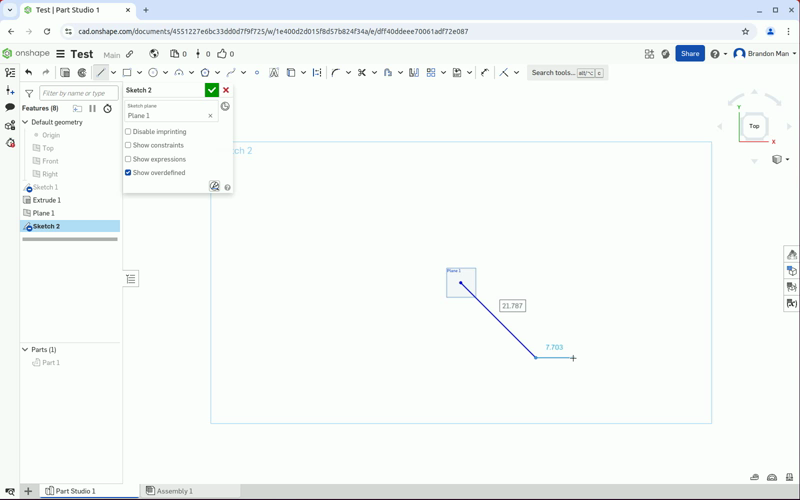
key_up(shift)
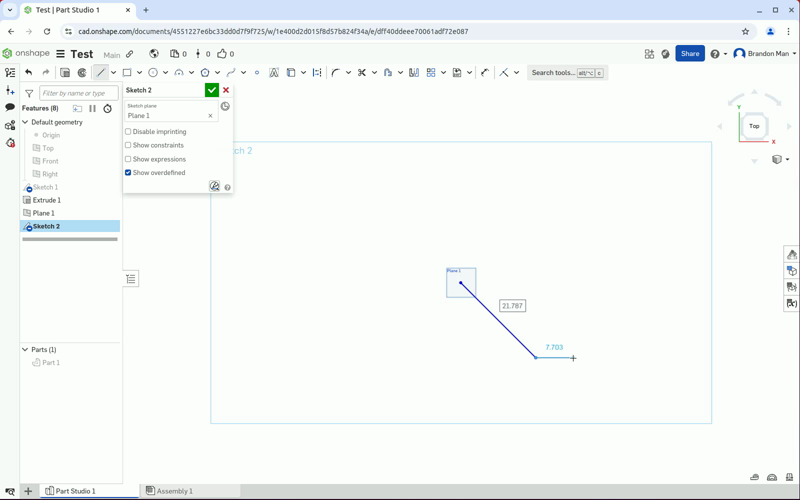
key_down(shift)
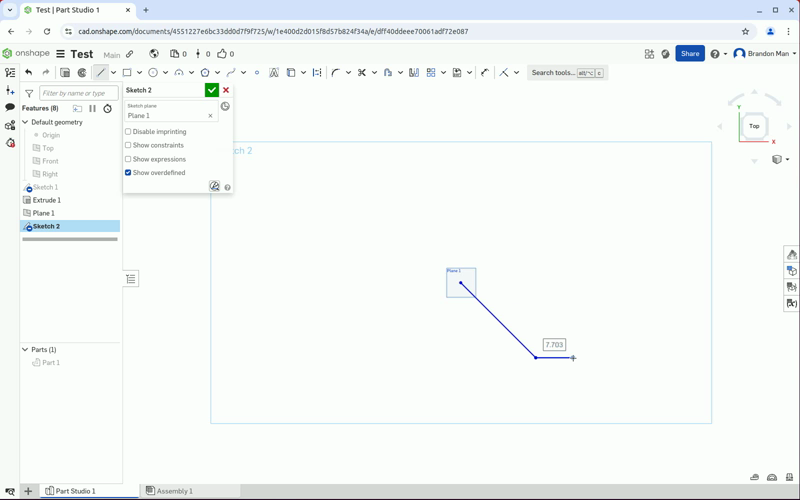
mouse_move(589, 357)
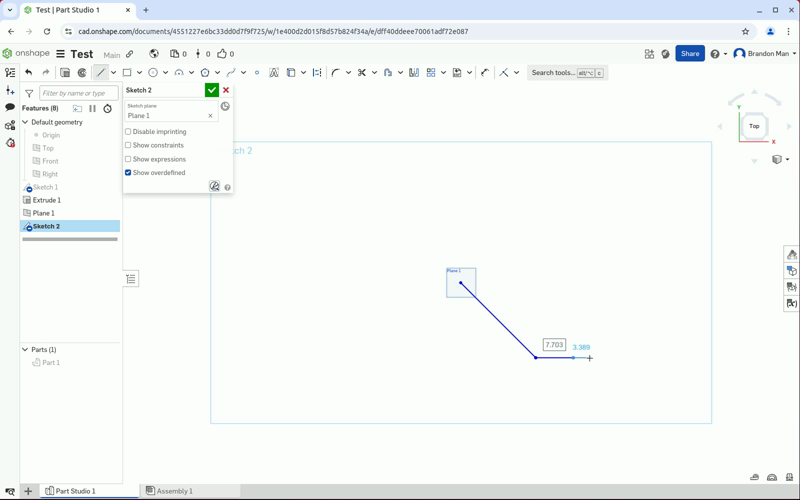
mouse_move(573, 339)
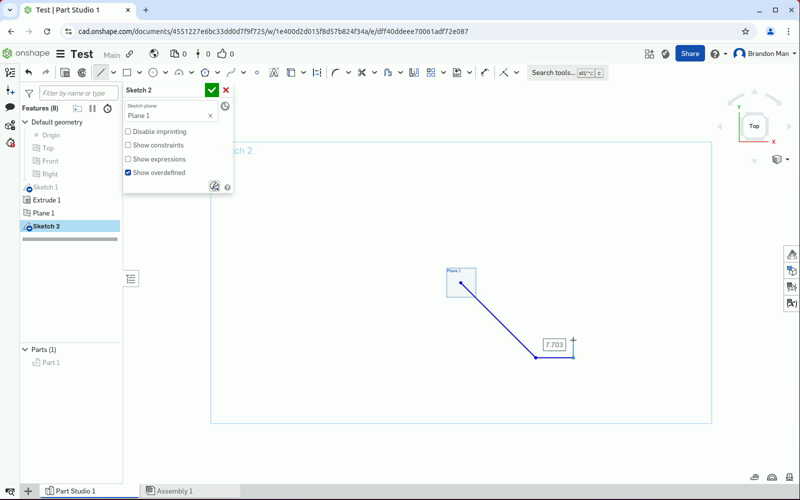
click(573, 339)
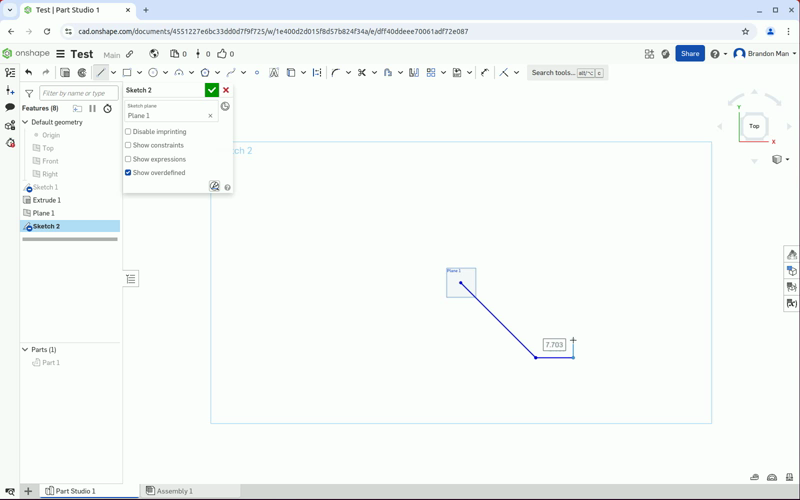
key_up(shift)
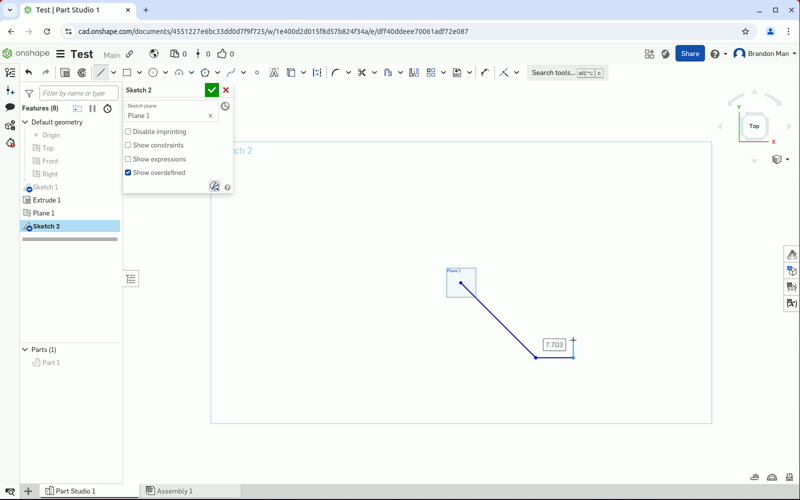
key_down(shift)
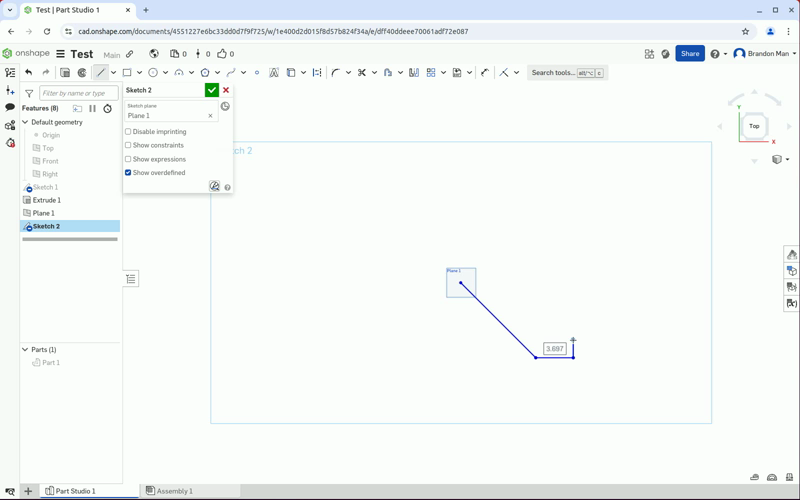
mouse_move(517, 282)
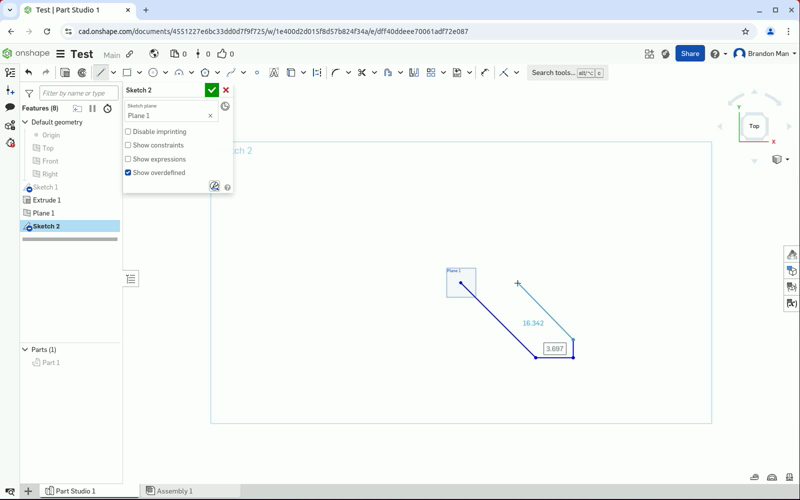
click(517, 282)
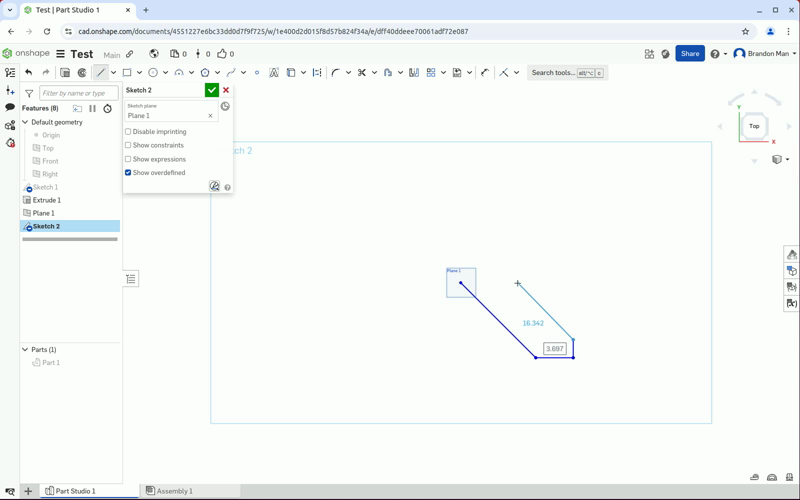
key_up(shift)
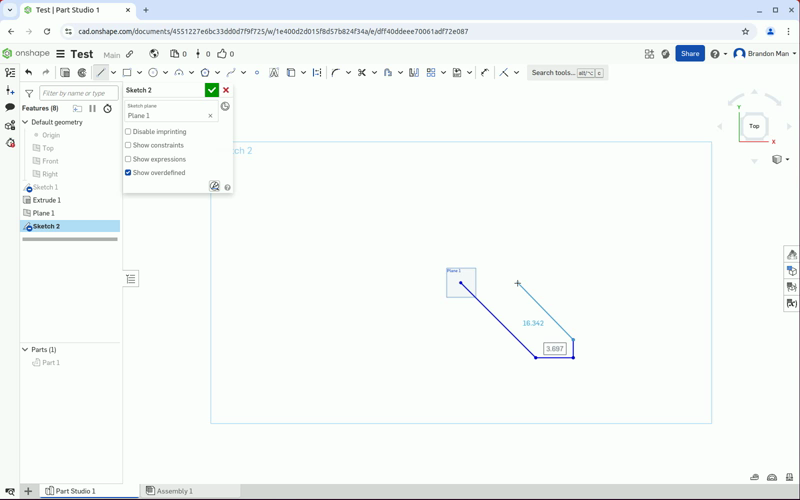
mouse_move(547, 282)
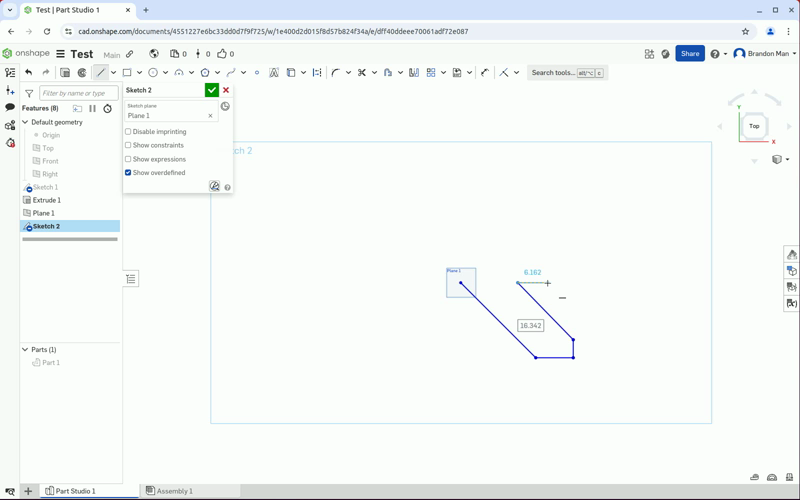
key_down(shift)
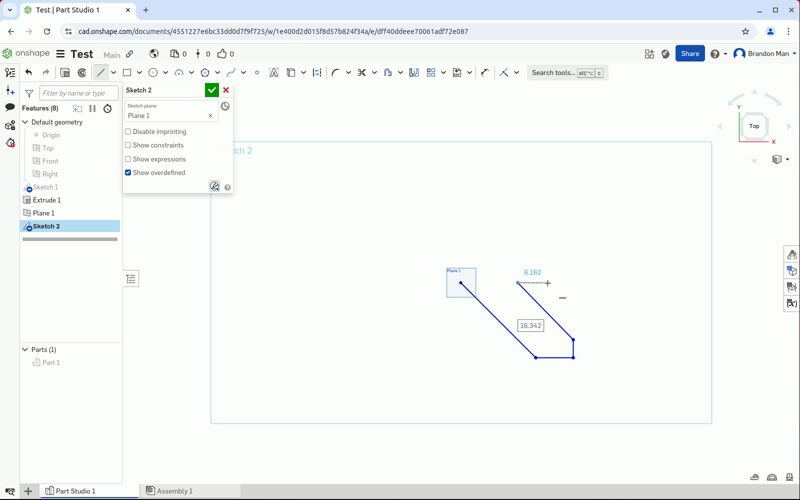
mouse_move(460, 282)
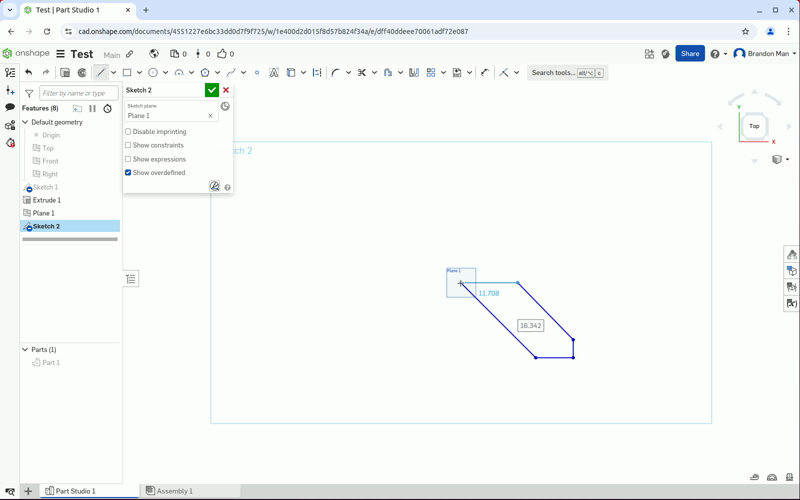
key_up(shift)
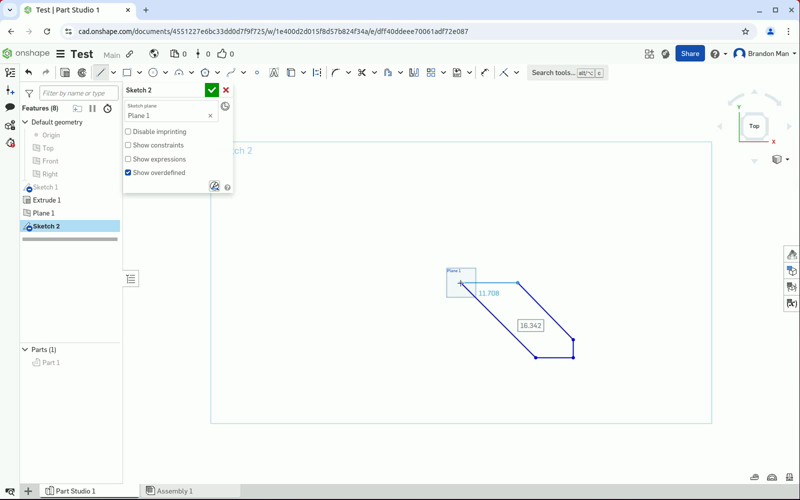
click(460, 282)
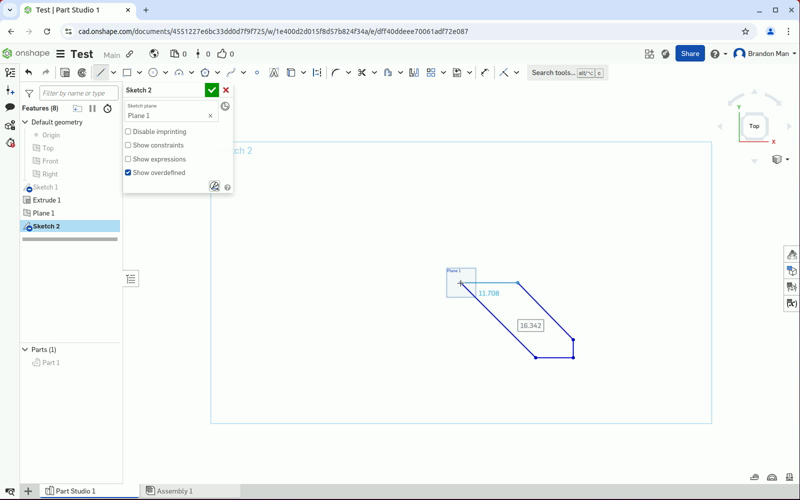
key(esc)
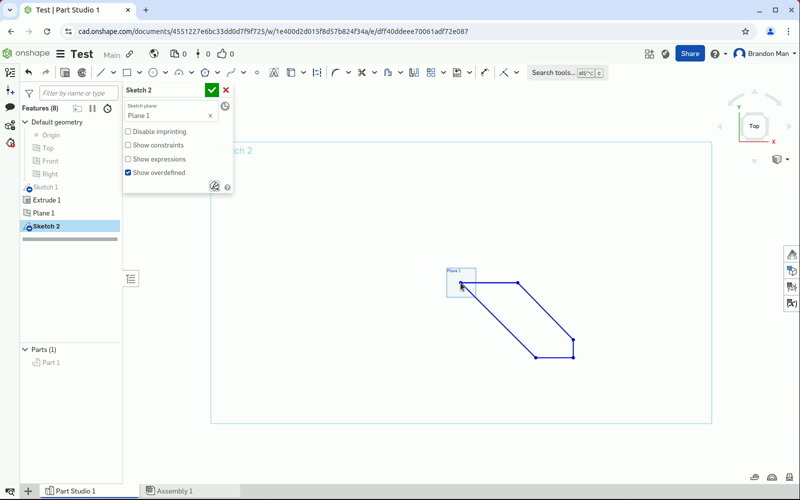
mouse_move(513, 312)
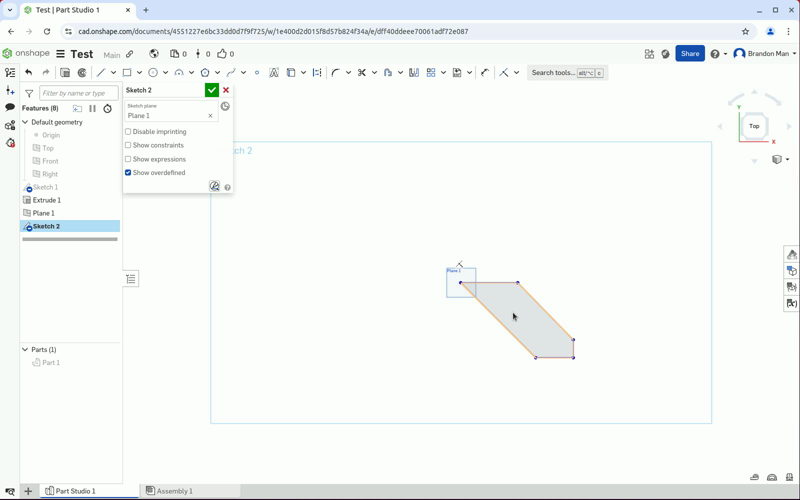
click(513, 312)
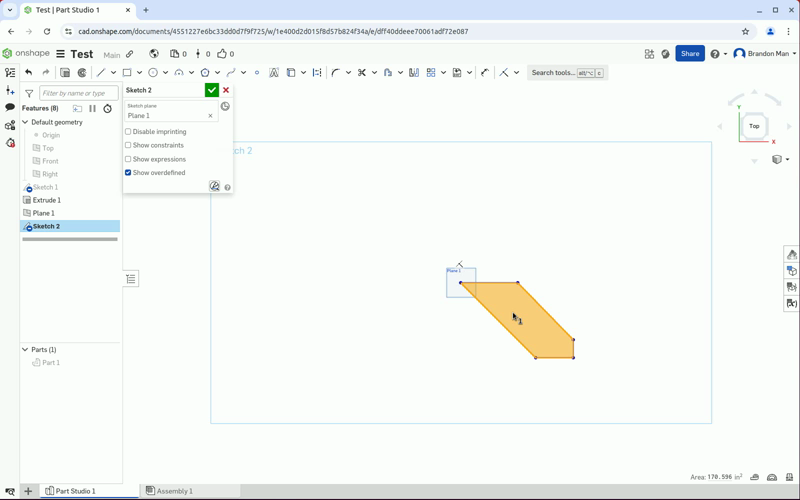
mouse_move(73, 352)
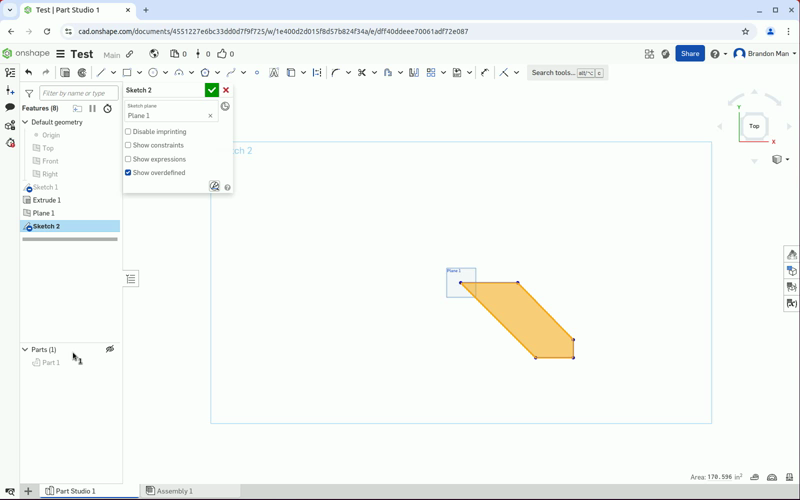
key(shift+y)
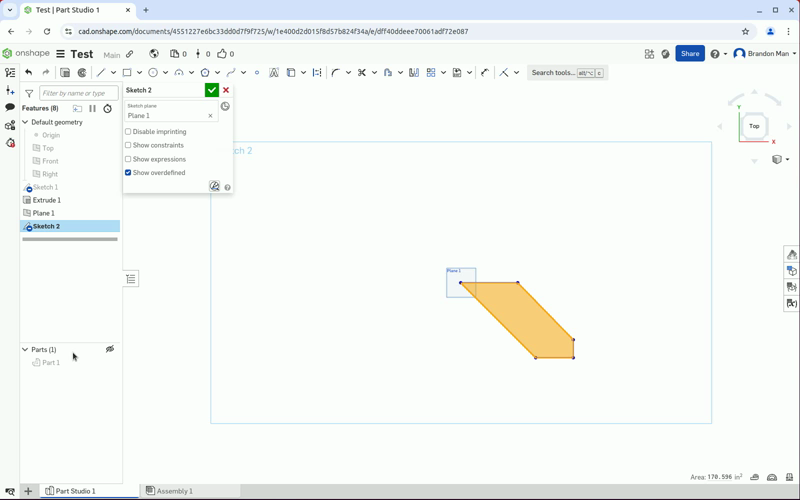
key(shift+e)
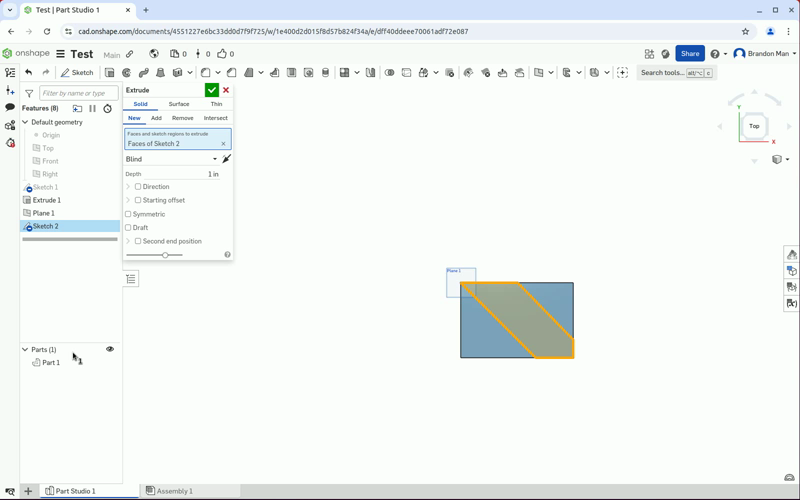
mouse_move(143, 106)
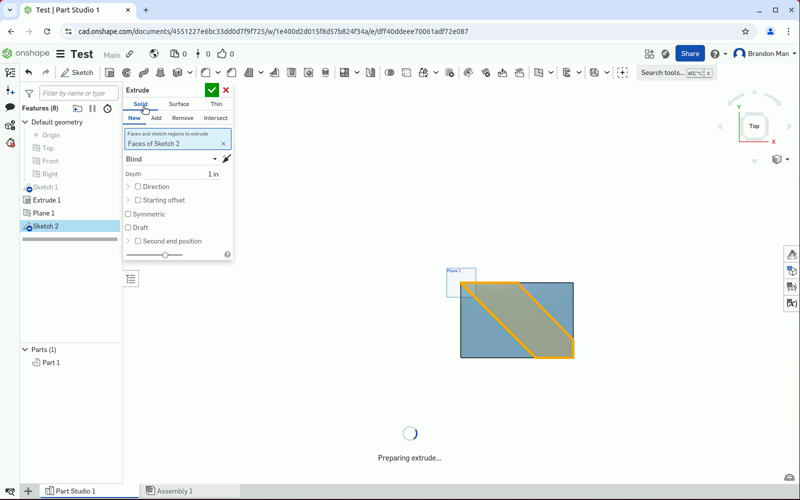
click(143, 106)
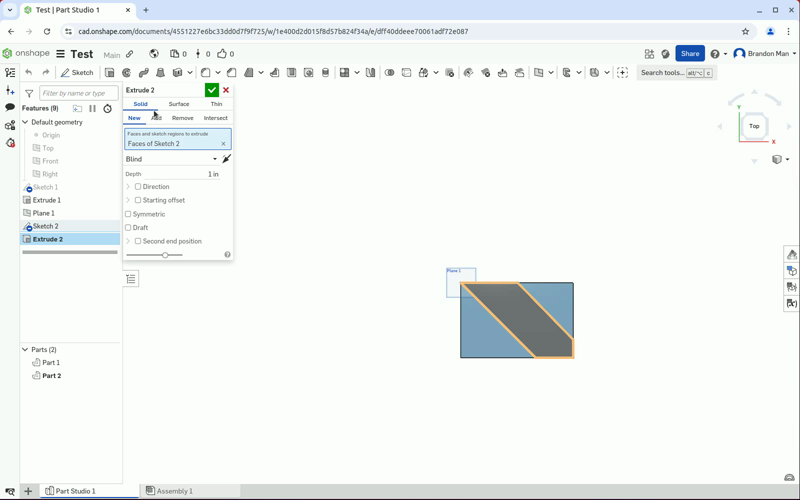
mouse_move(186, 120)
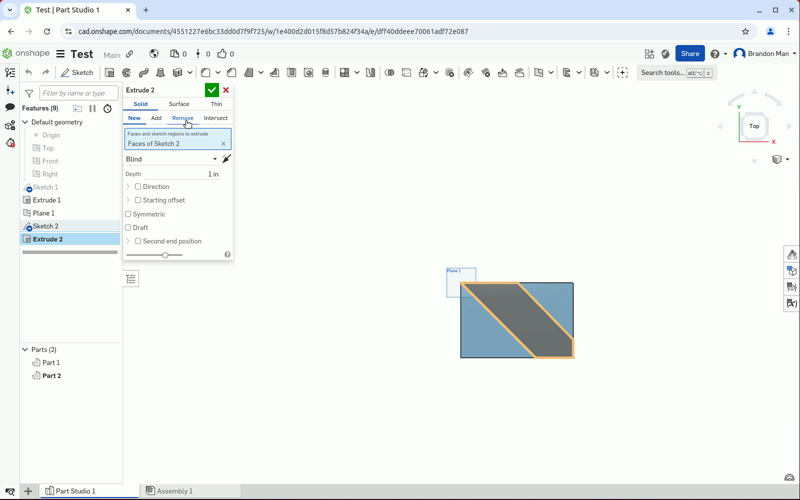
click(186, 120)
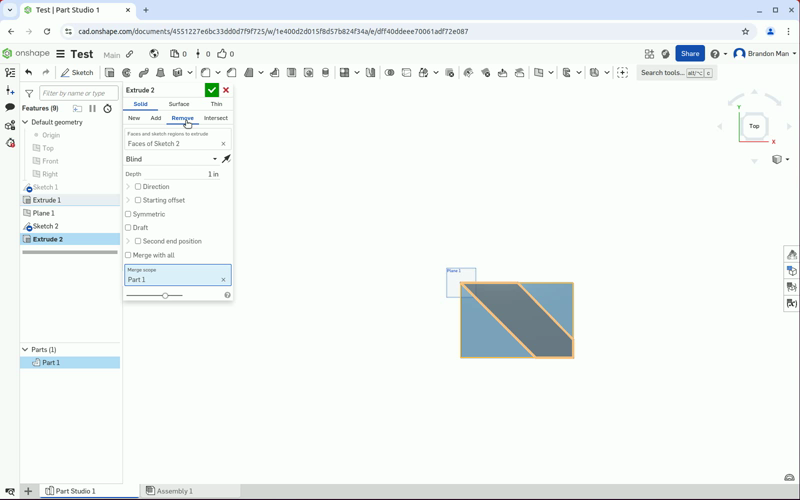
key(tab, 4)
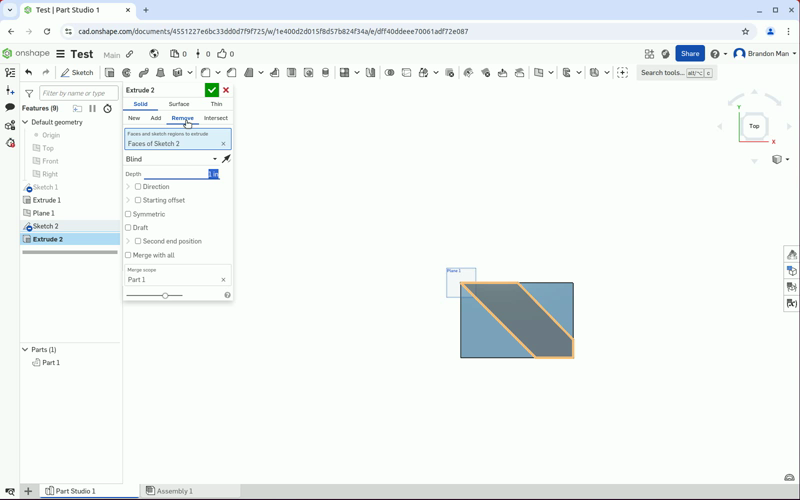
text(7.703)
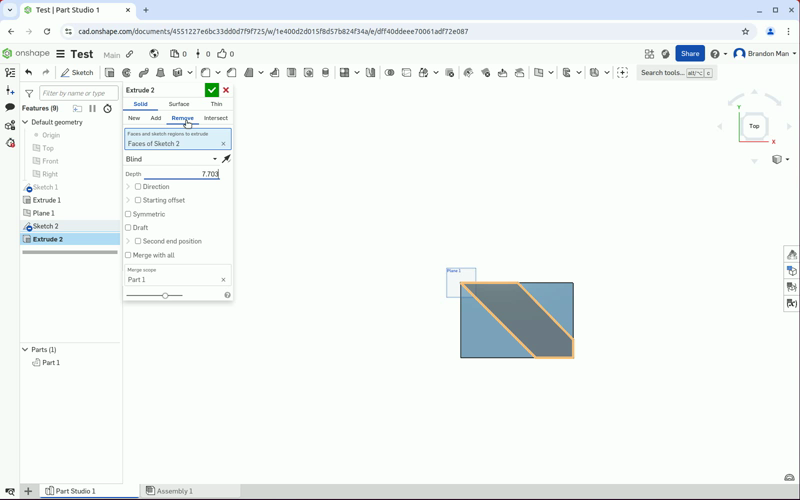
key(tab, 6)
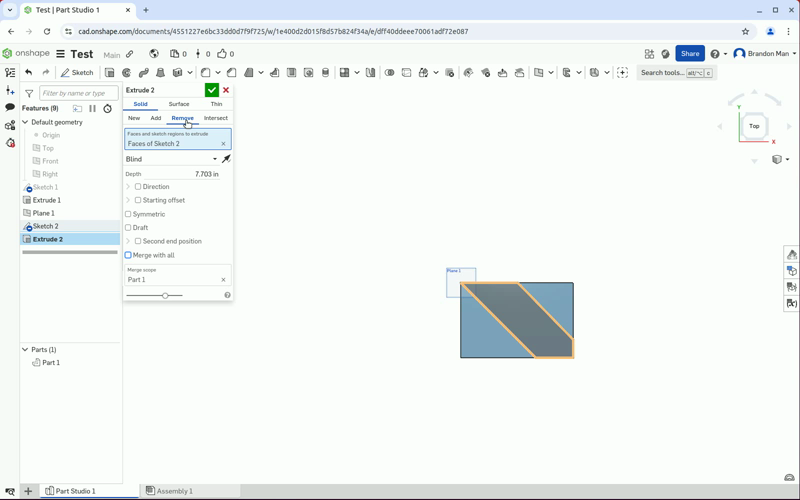
key(space)
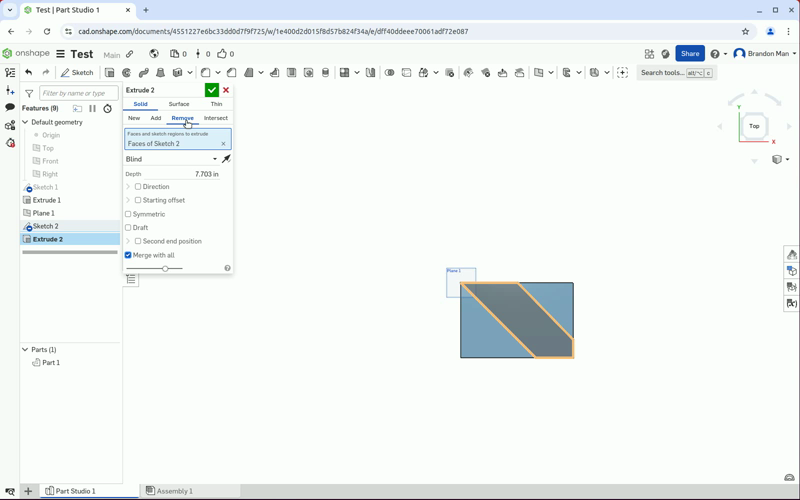
key(enter)
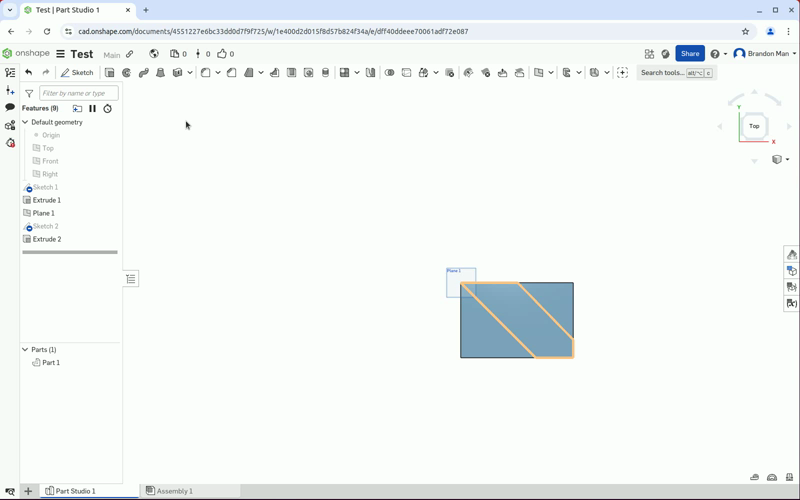
key(shift+h)
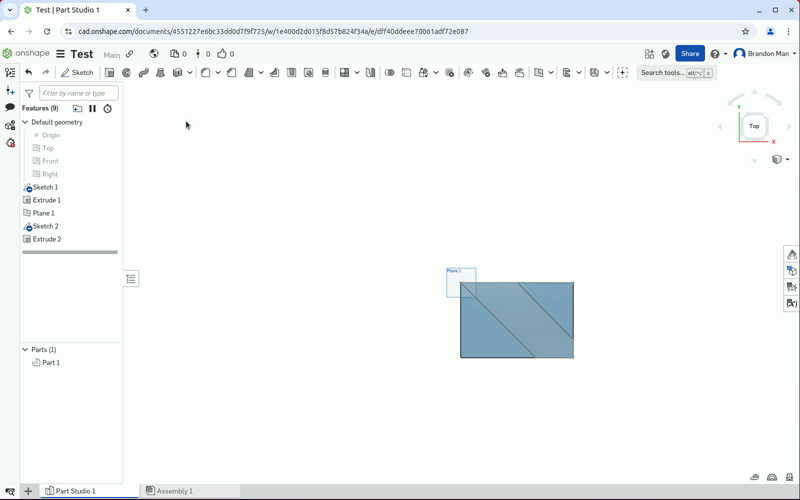
key(shift+h)
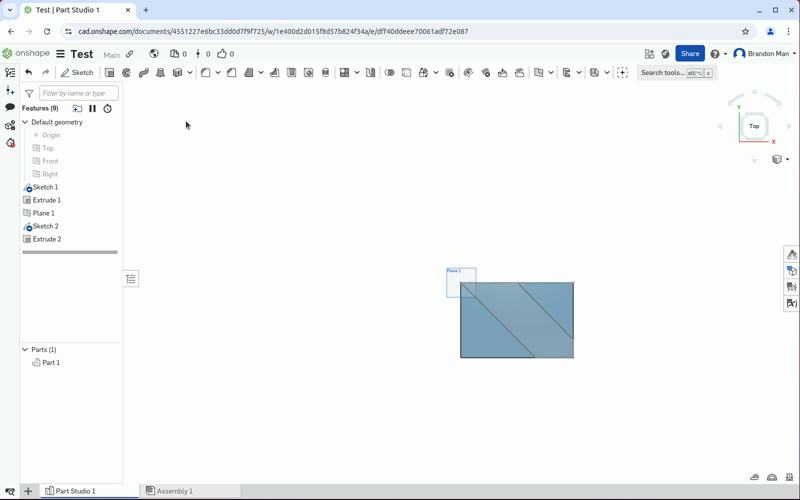
key(shift+7)
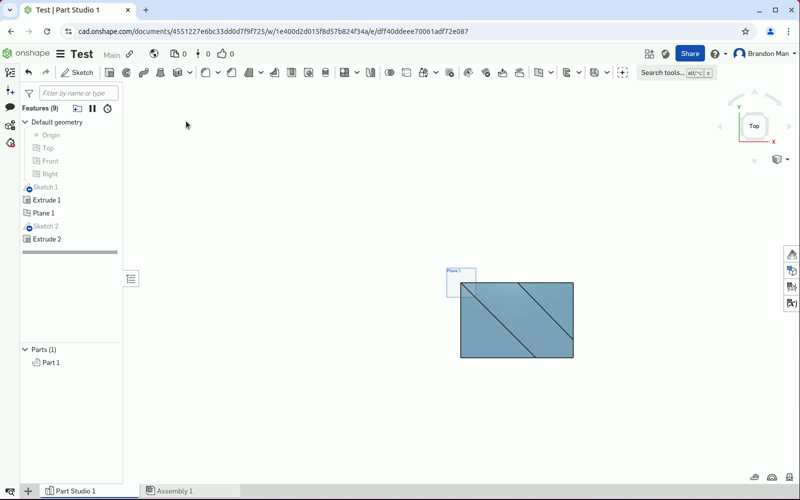
key(up, 3)
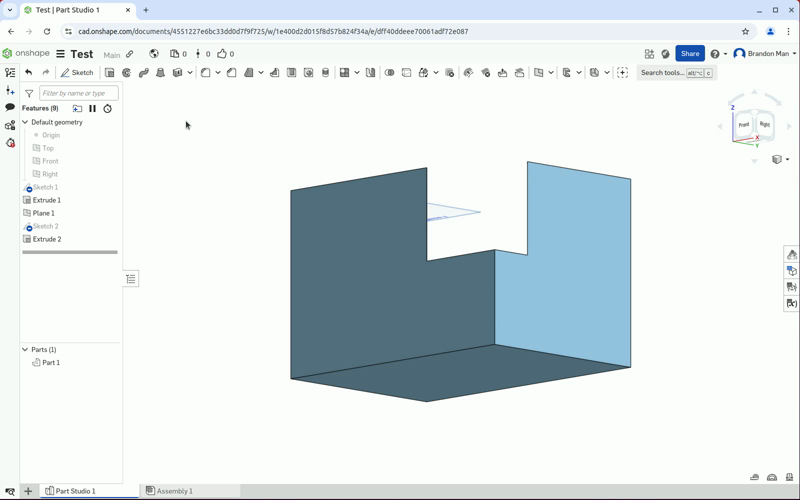
key(left, 3)
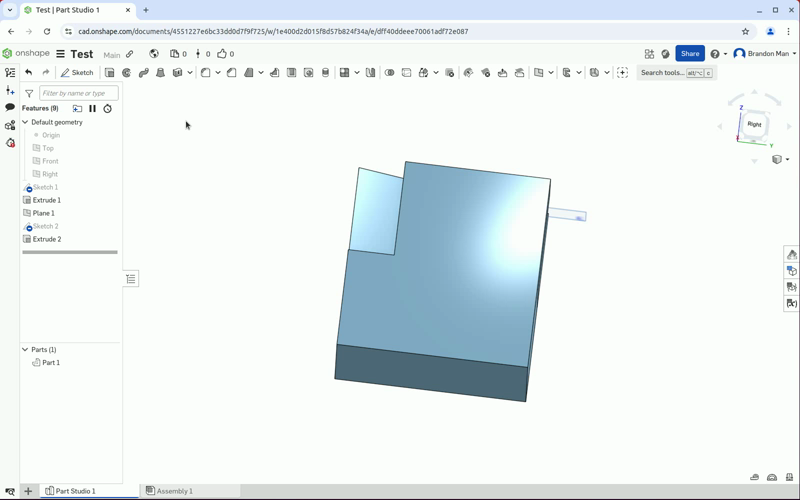
key(right, 3)
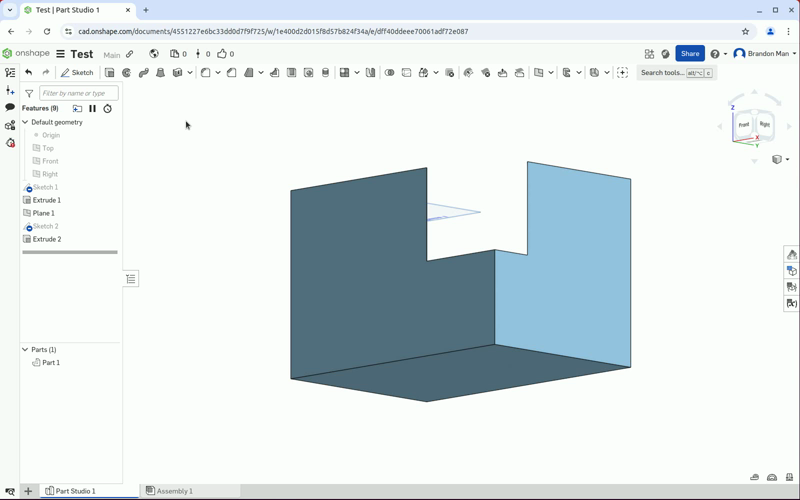
key(down, 3)
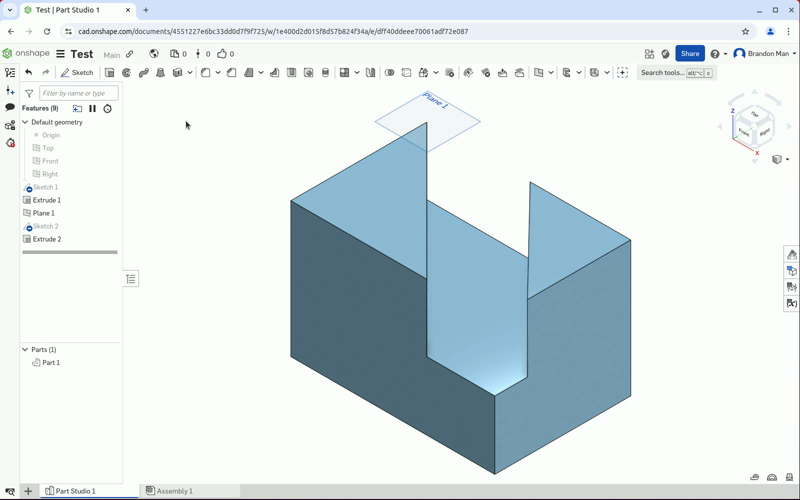
mouse_move(73, 189)
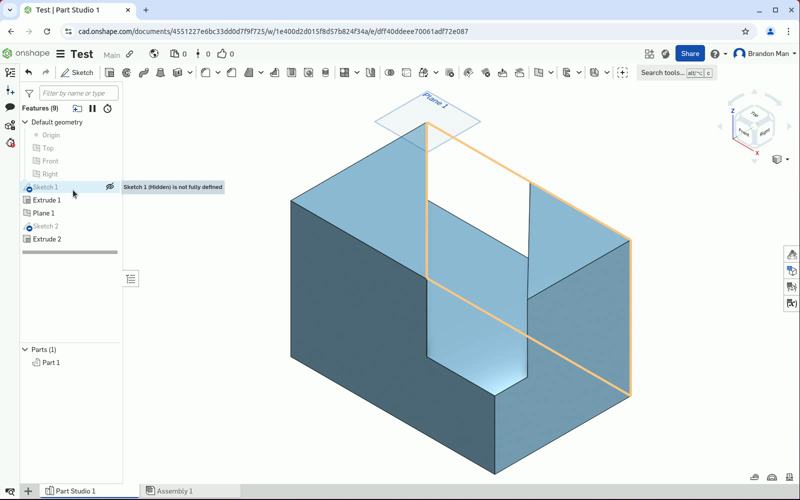
click(73, 189)